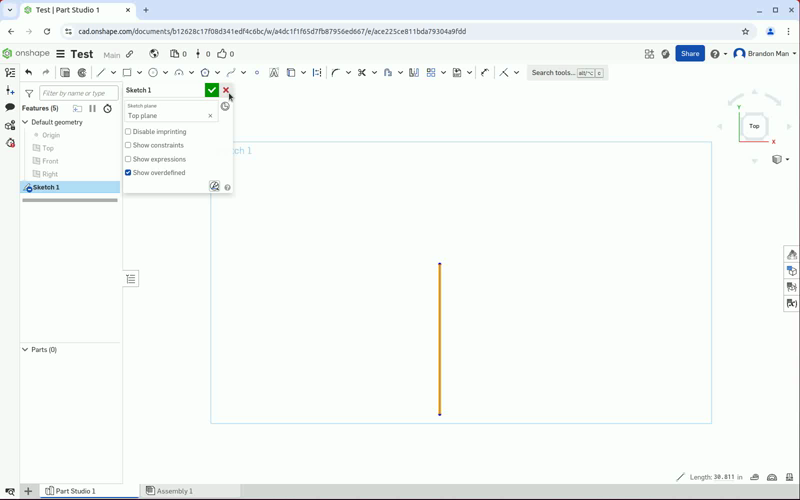
key(shift+h)
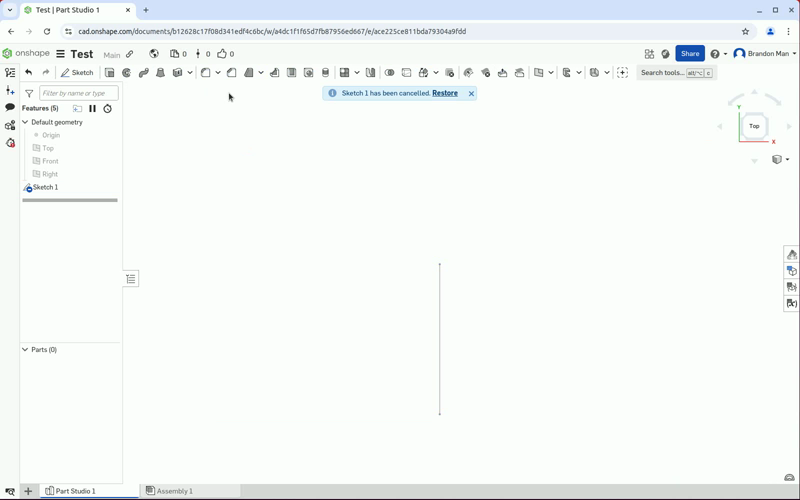
key(shift+s)
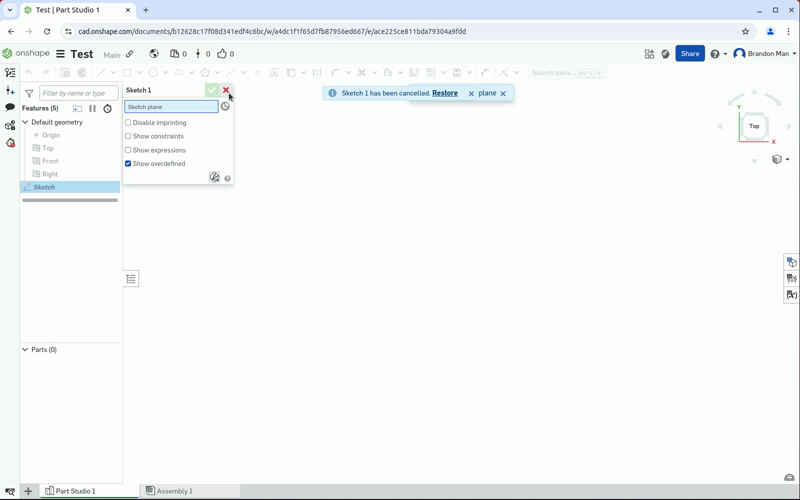
mouse_move(73, 150)
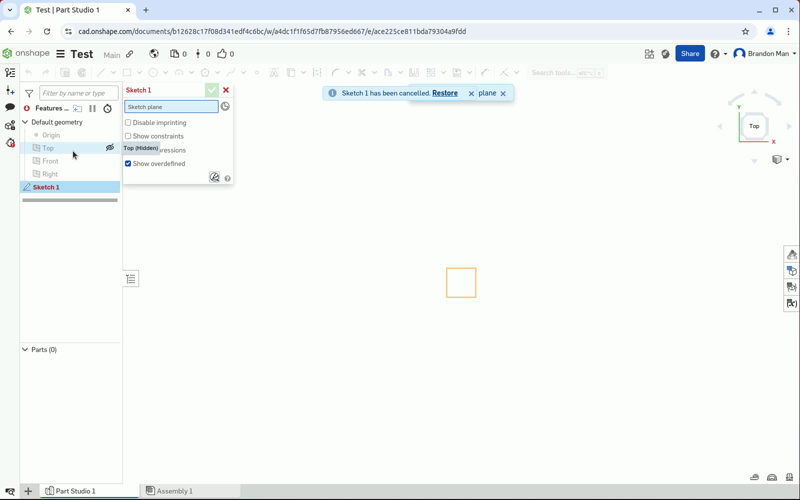
click(73, 150)
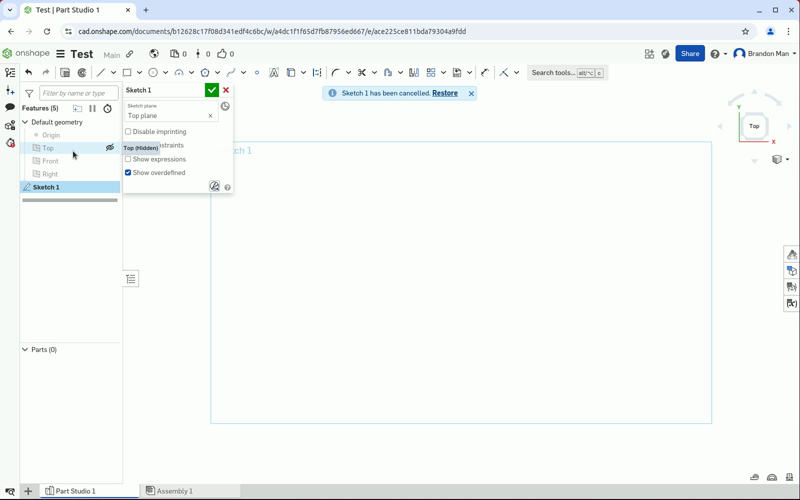
mouse_move(73, 352)
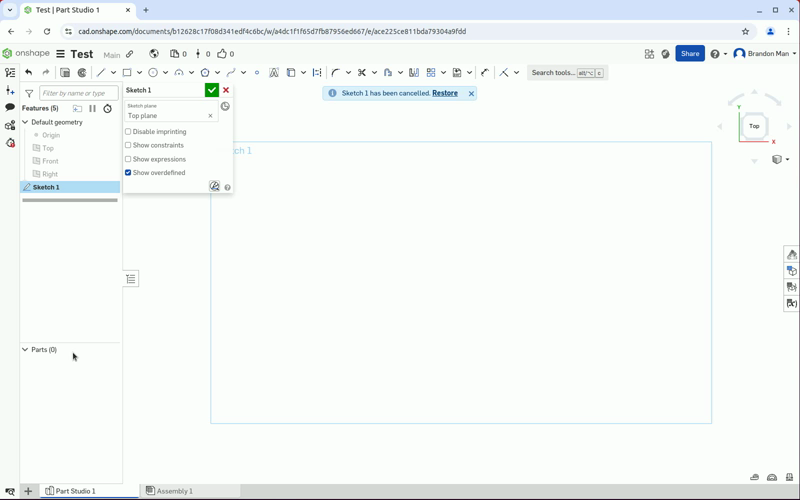
key(y)
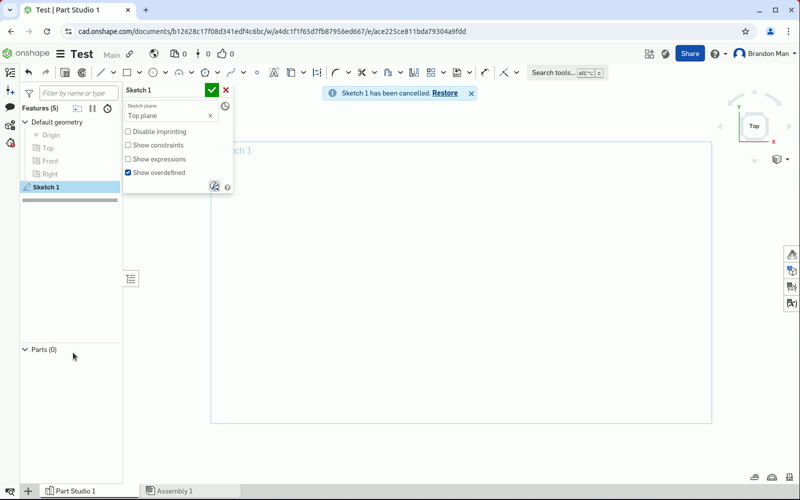
key(l)
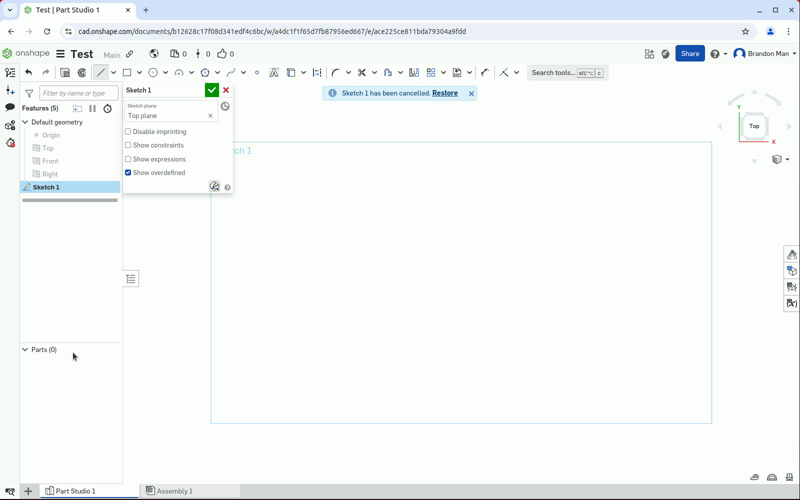
key_down(shift)
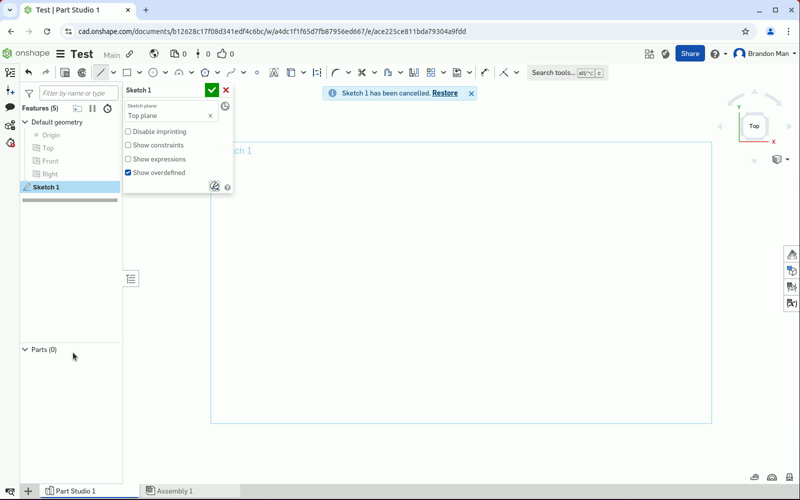
mouse_move(392, 351)
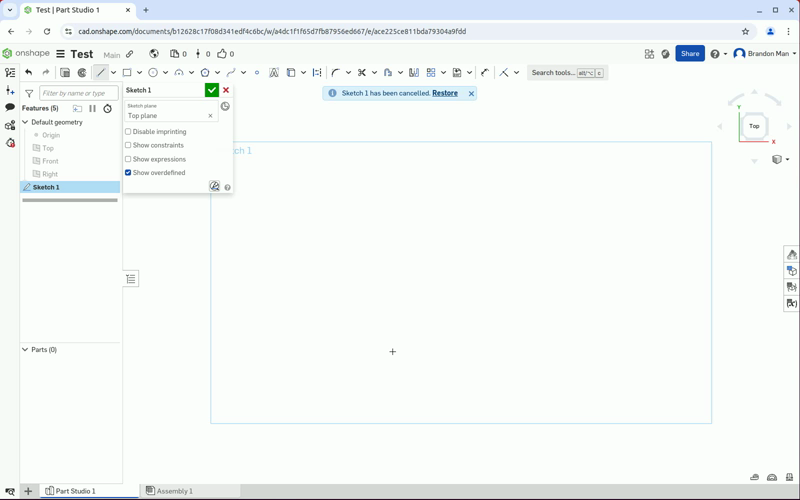
click(392, 351)
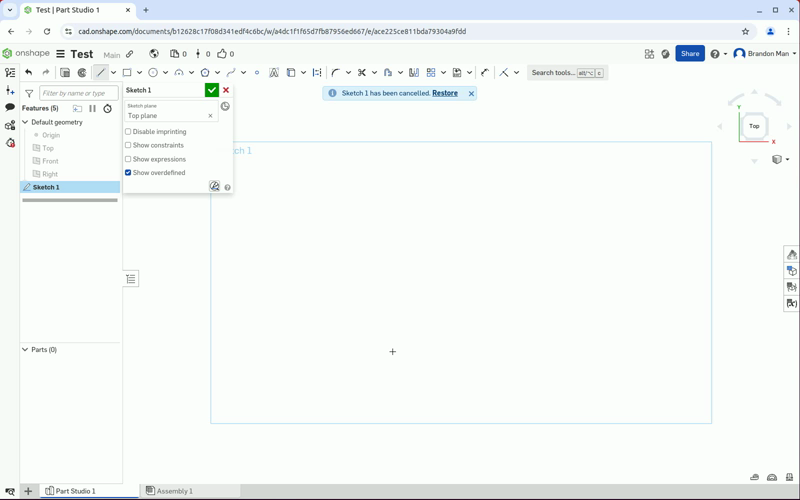
key_up(shift)
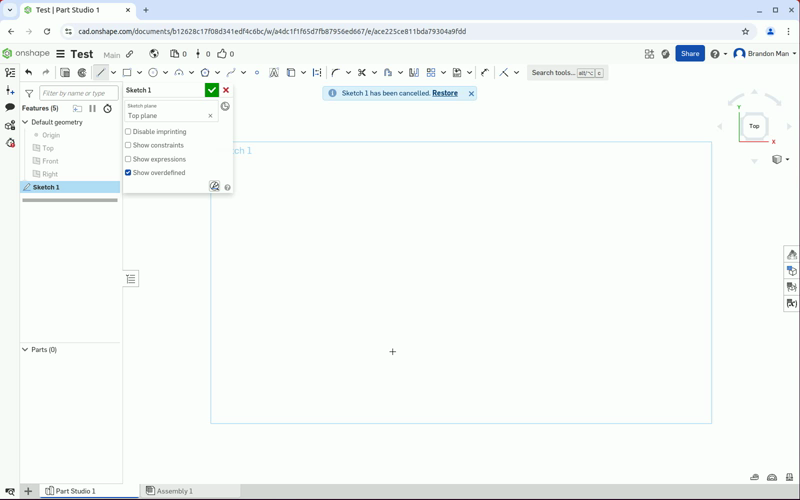
key_down(shift)
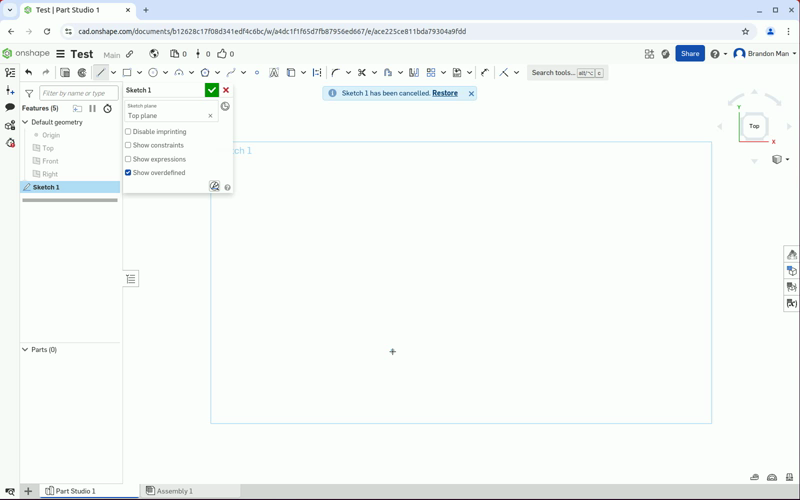
mouse_move(529, 351)
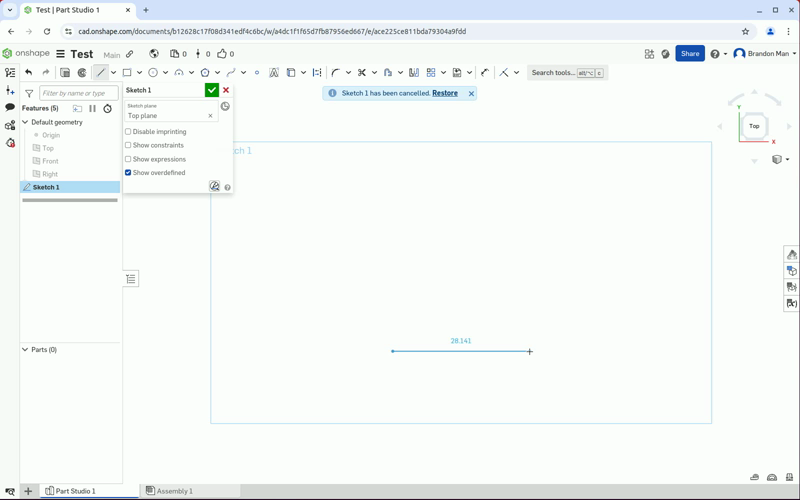
click(529, 351)
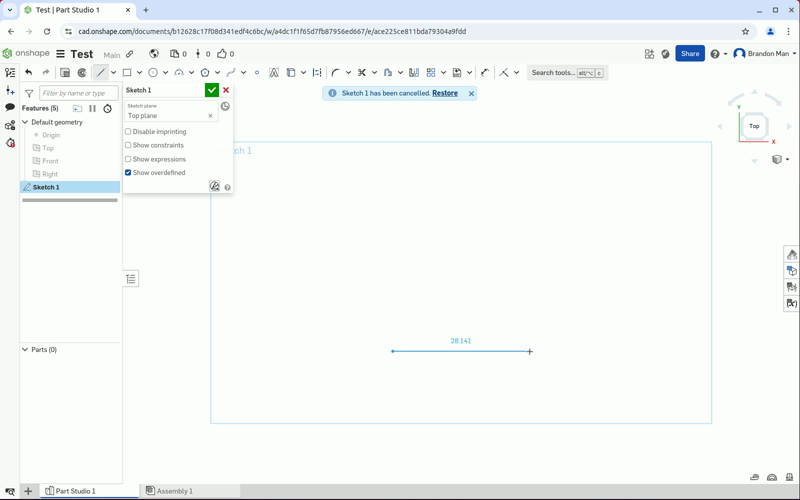
key_up(shift)
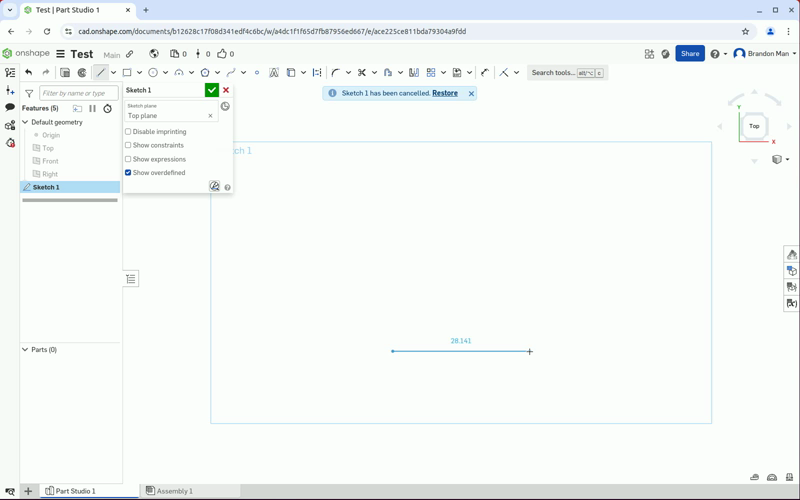
key_down(shift)
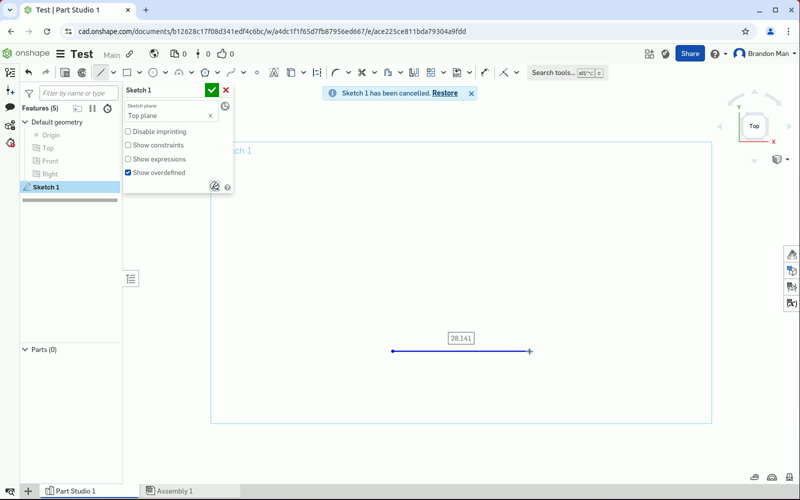
mouse_move(529, 213)
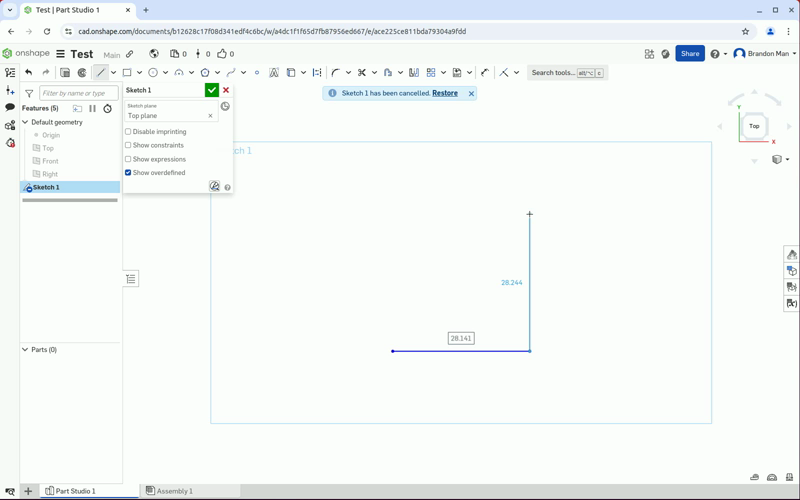
click(529, 213)
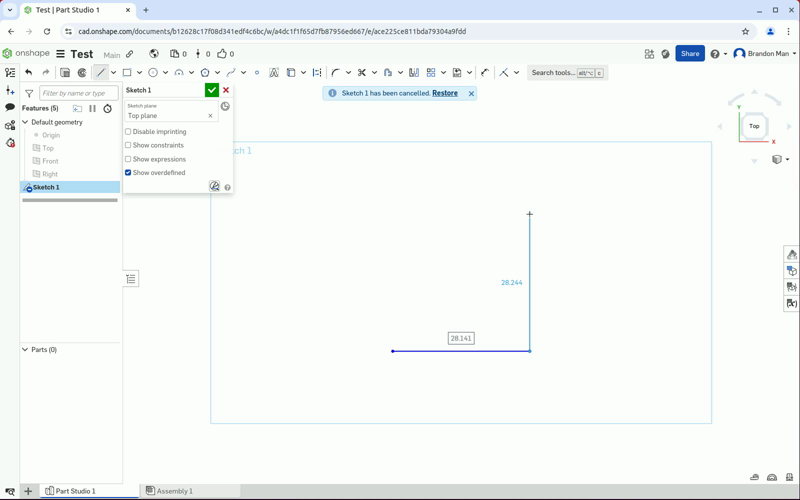
key_up(shift)
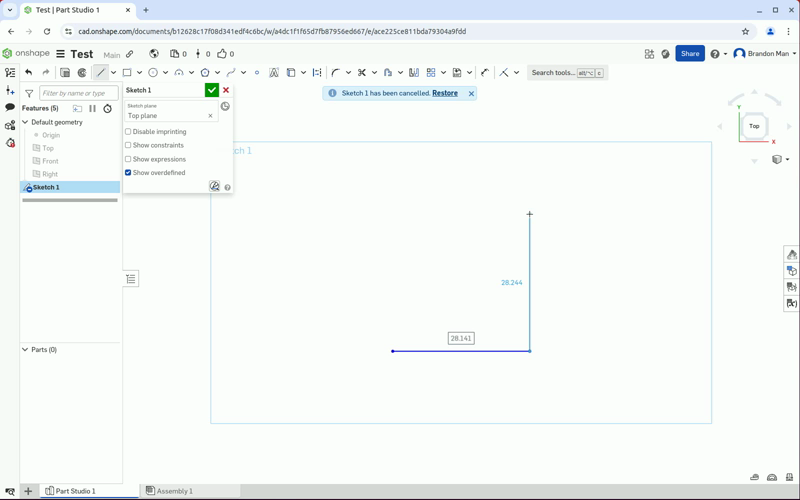
key_down(shift)
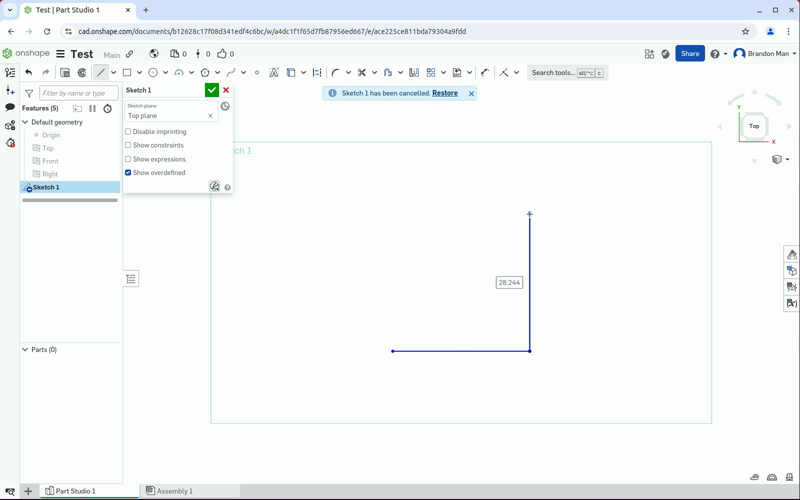
mouse_move(392, 213)
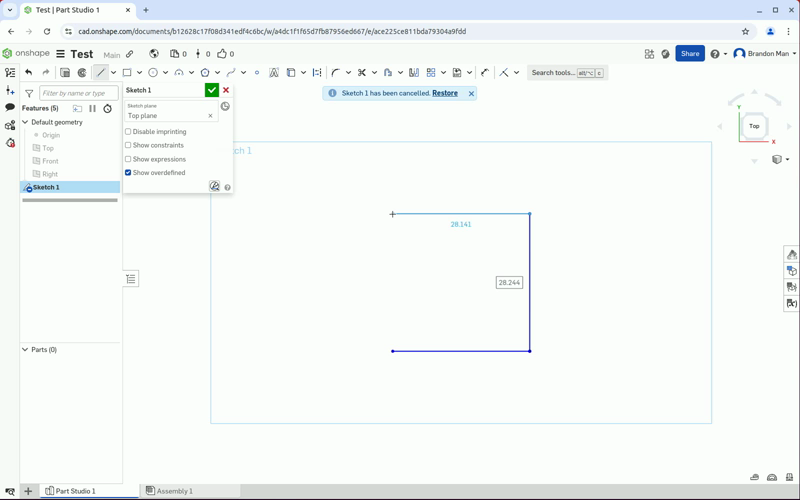
click(392, 213)
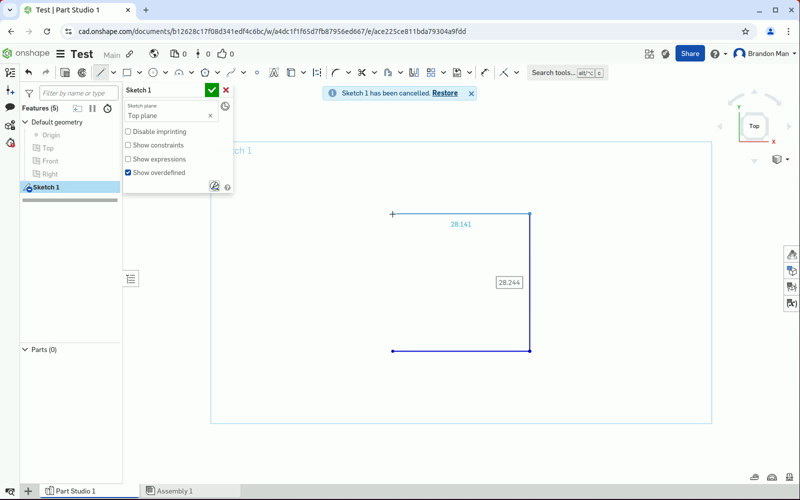
key_up(shift)
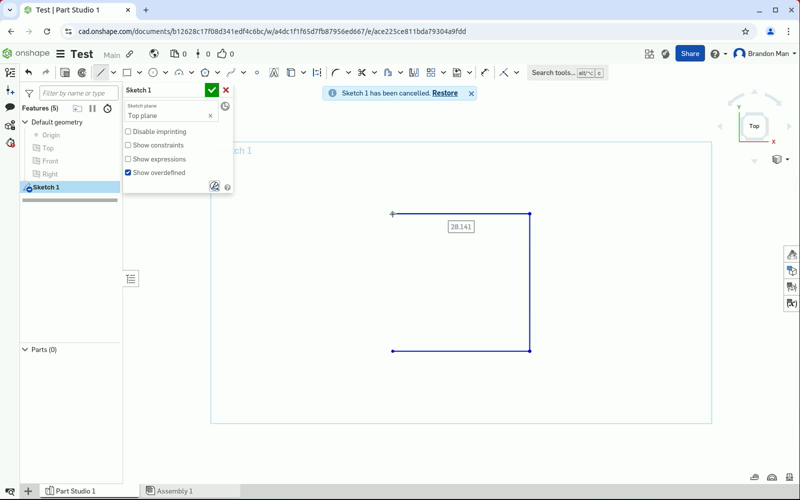
key_down(shift)
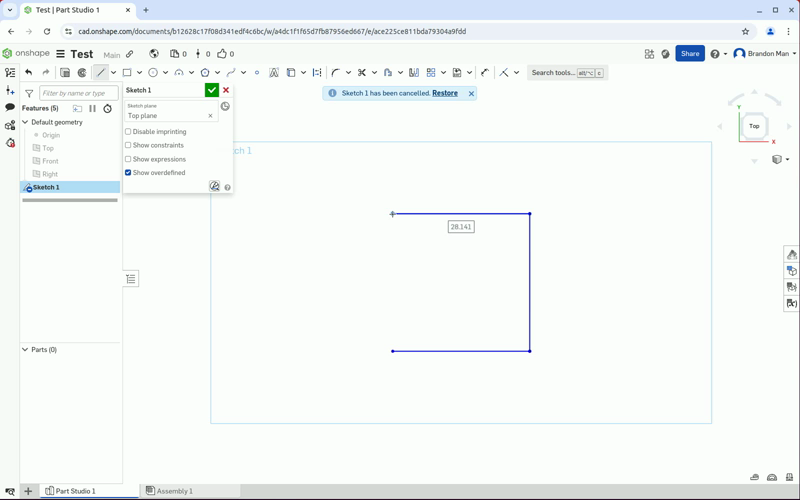
mouse_move(392, 351)
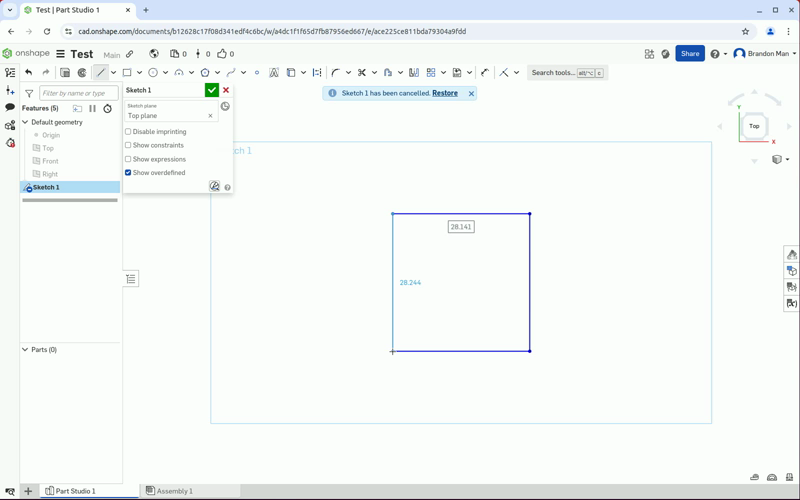
key_up(shift)
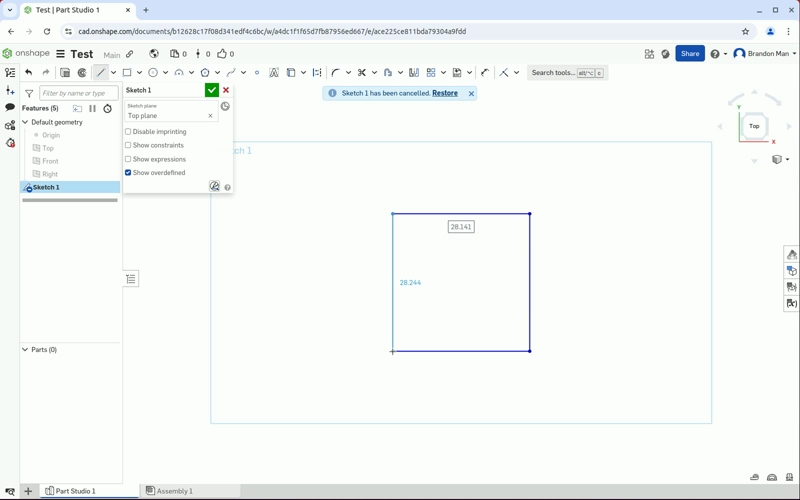
click(392, 351)
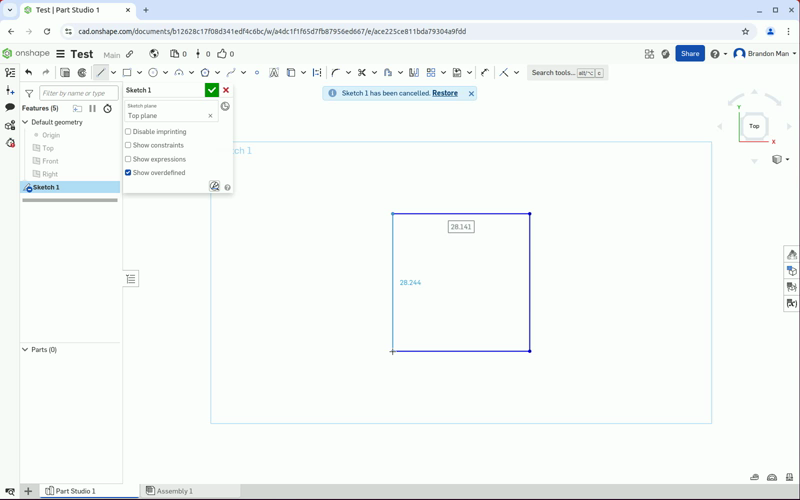
key(esc)
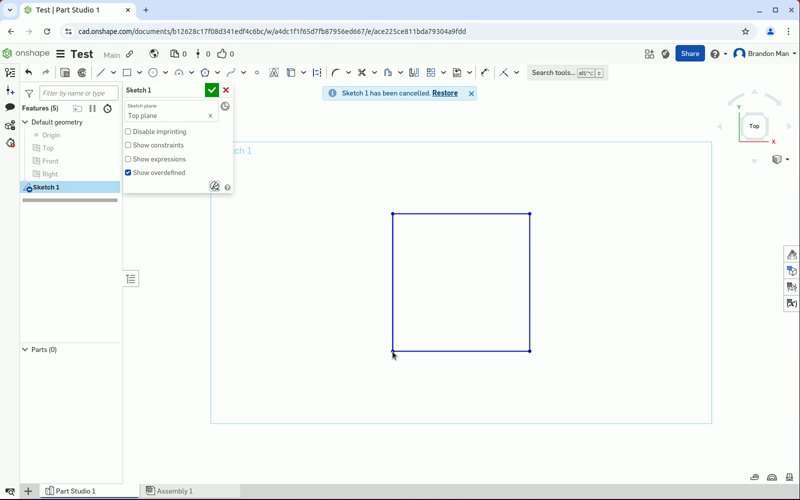
mouse_move(475, 336)
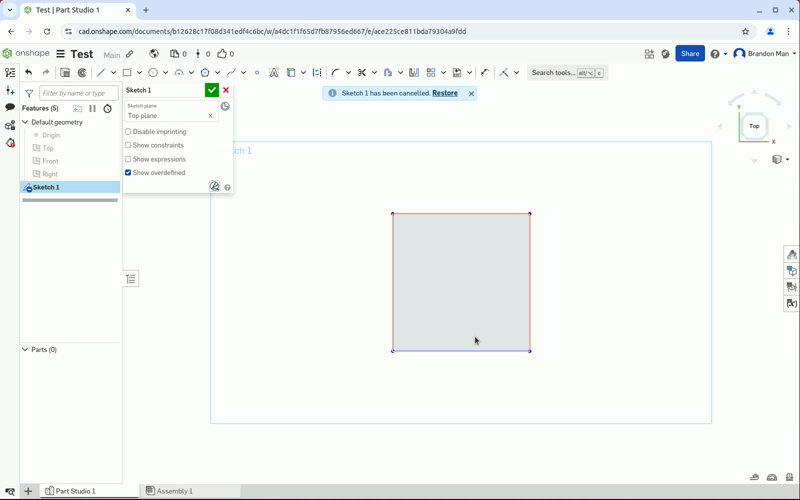
click(475, 336)
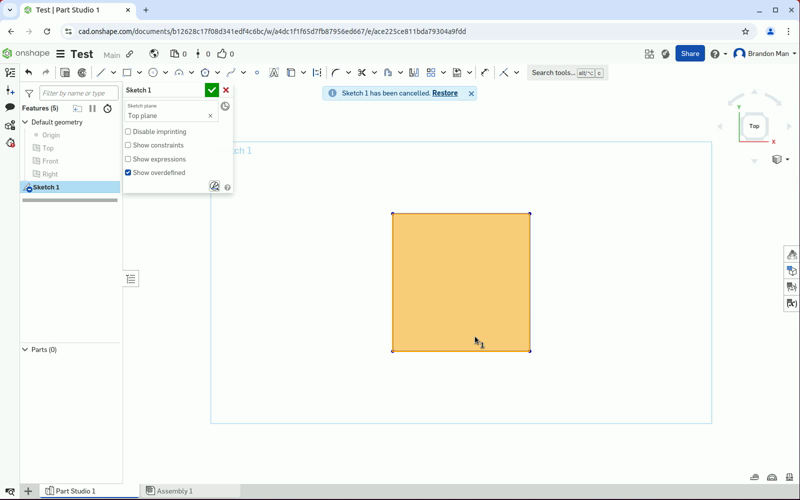
mouse_move(73, 352)
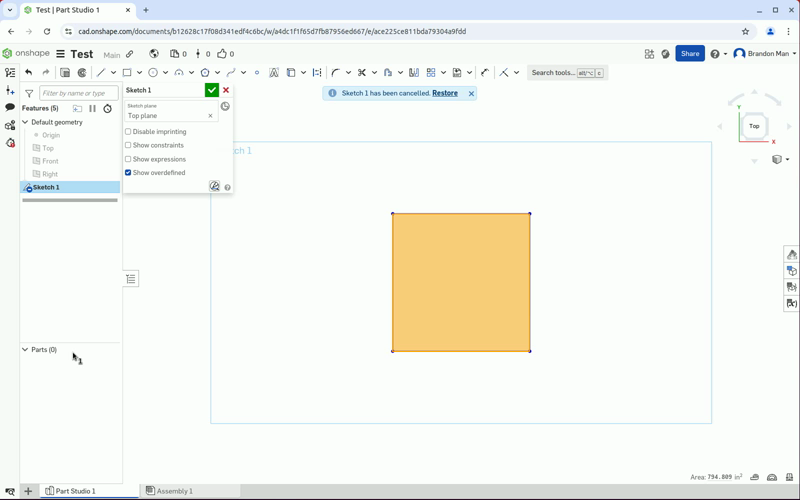
key(shift+y)
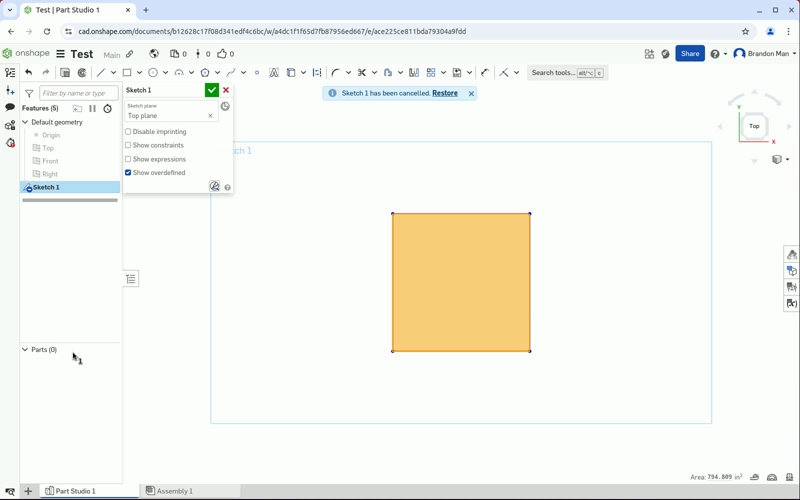
key(shift+e)
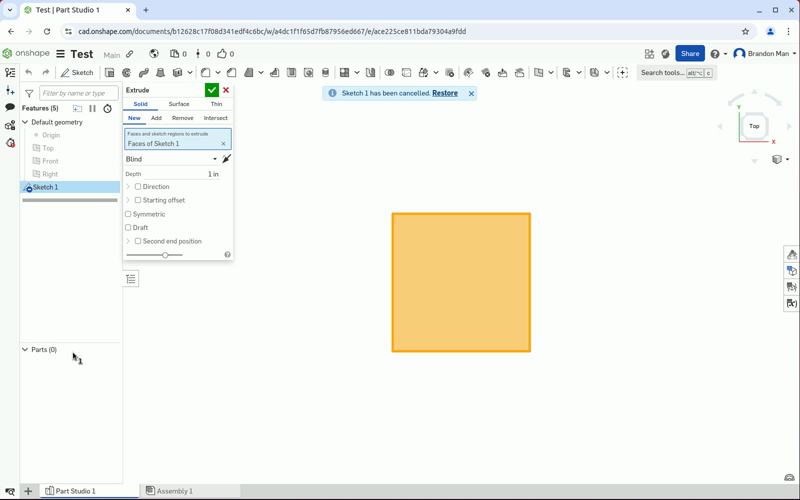
mouse_move(143, 106)
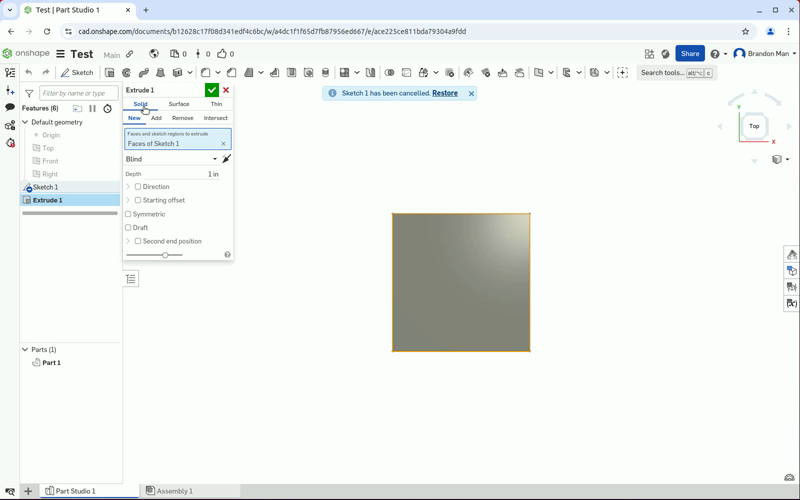
click(143, 106)
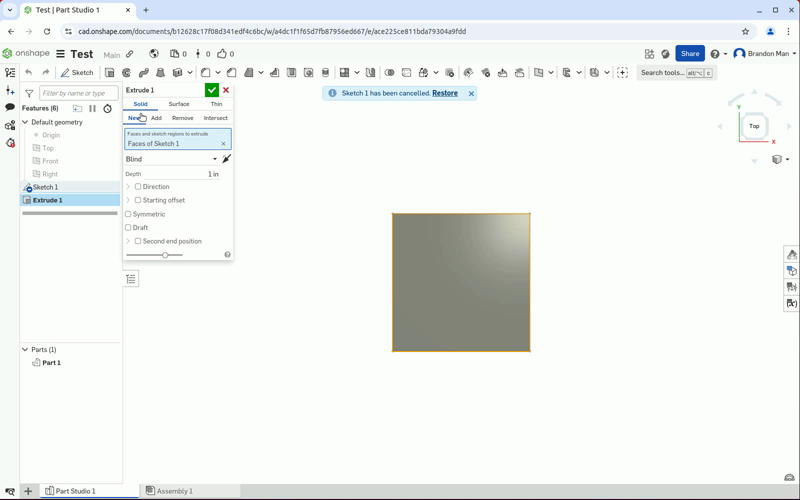
mouse_move(137, 120)
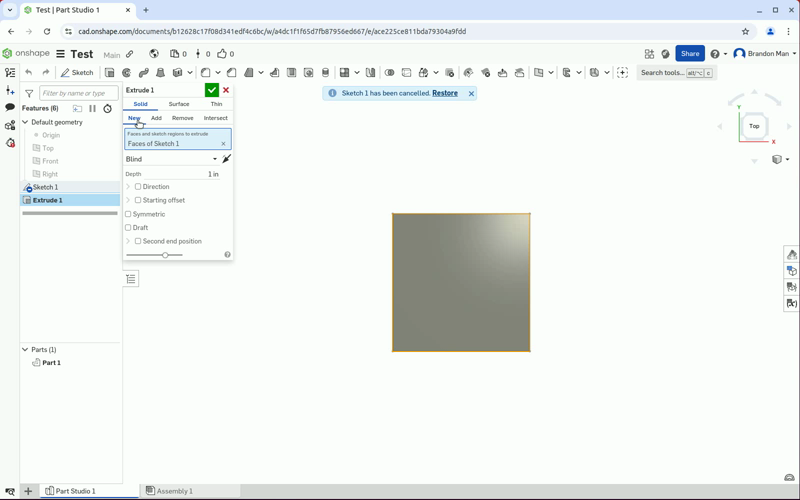
click(137, 120)
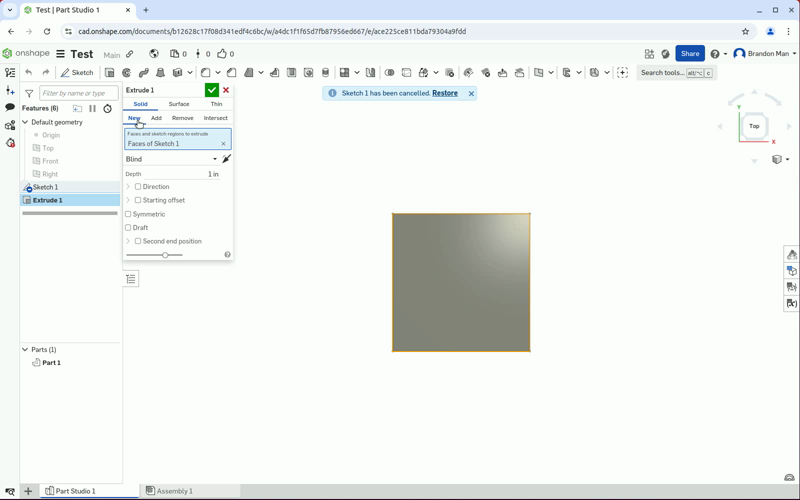
key(tab, 4)
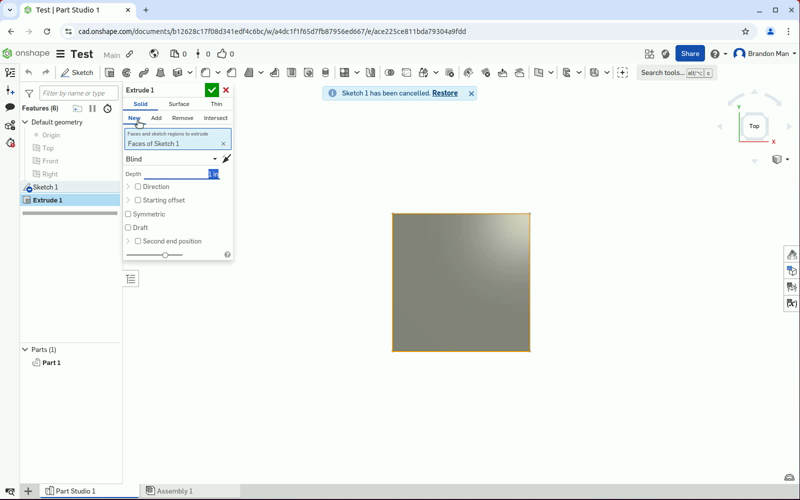
text(3.37)
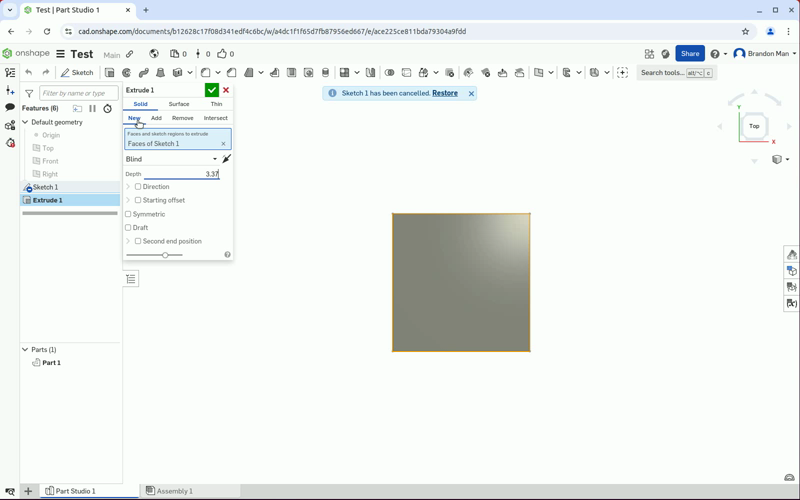
key(enter)
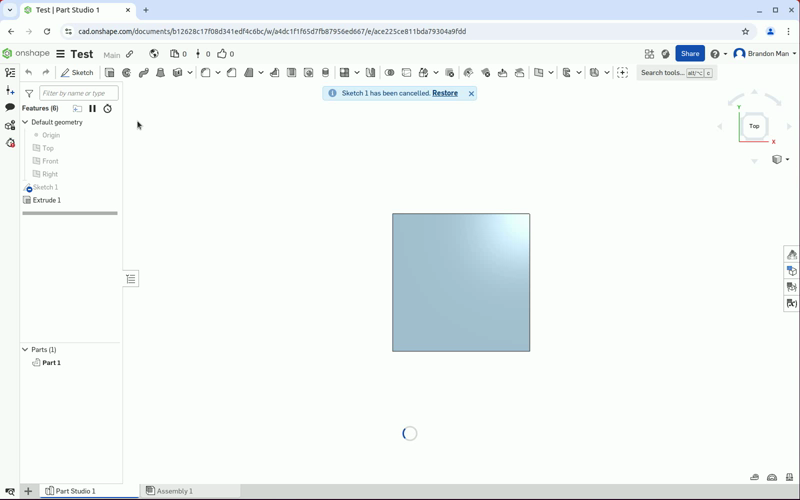
key(shift+h)
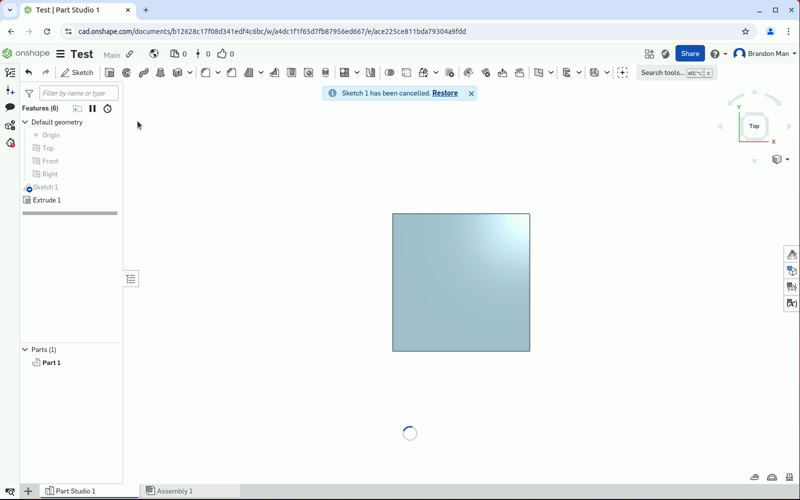
key(shift+h)
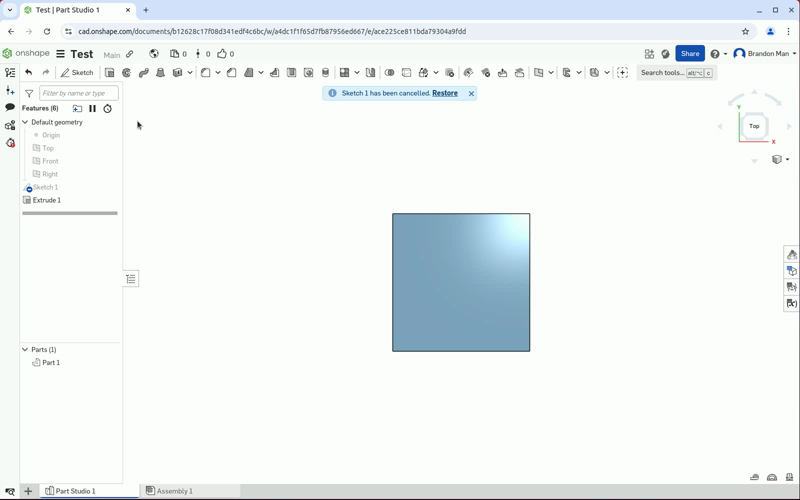
mouse_move(73, 189)
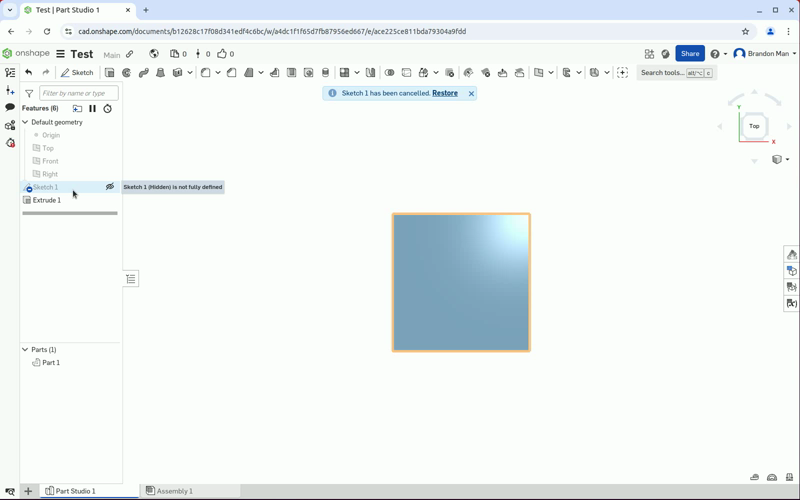
click(73, 189)
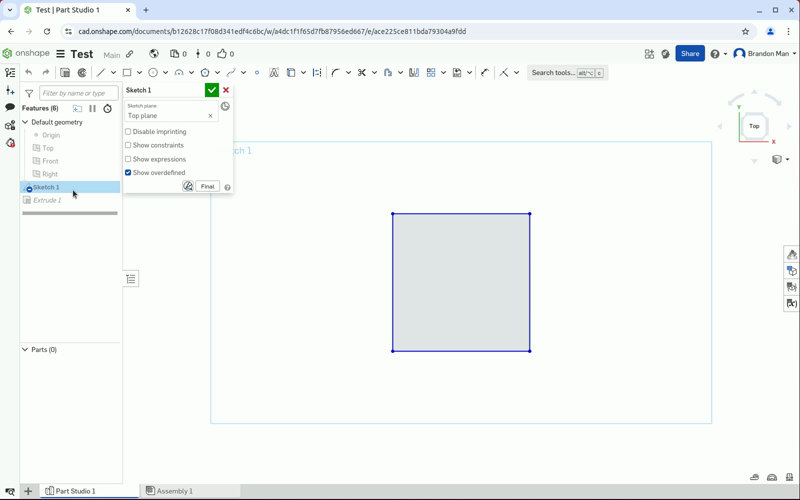
mouse_move(229, 92)
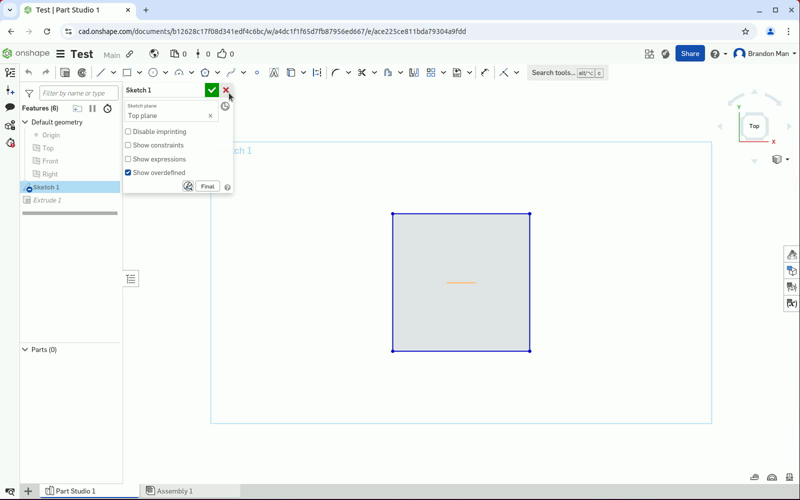
click(229, 92)
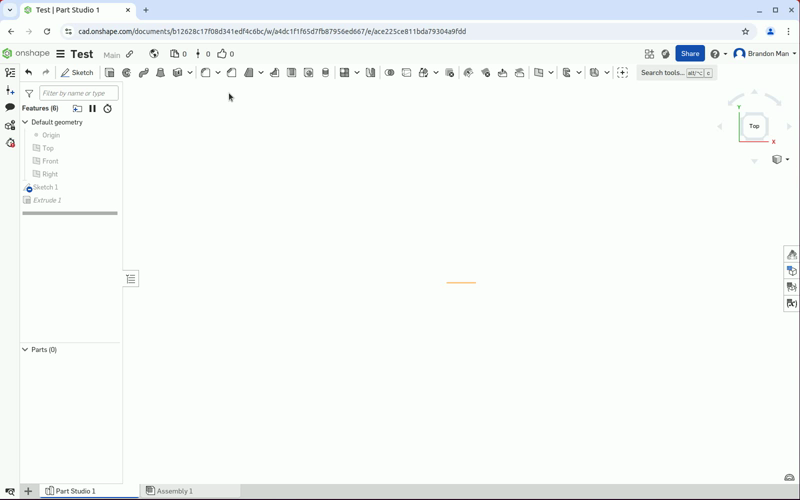
mouse_move(541, 75)
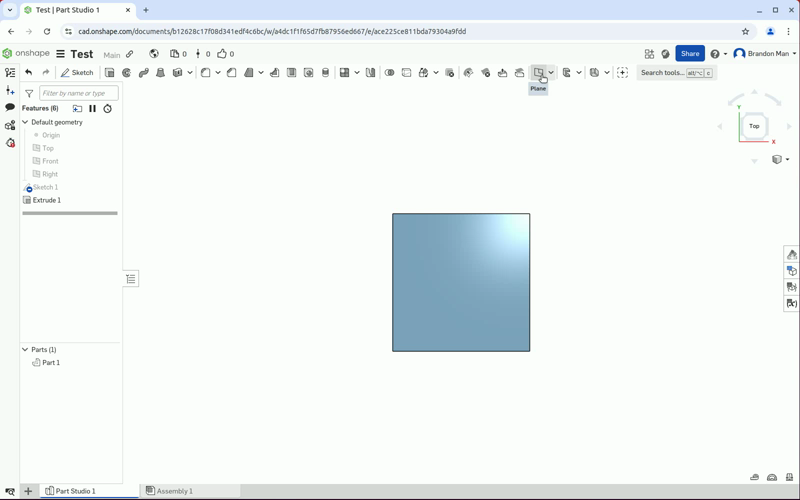
click(541, 75)
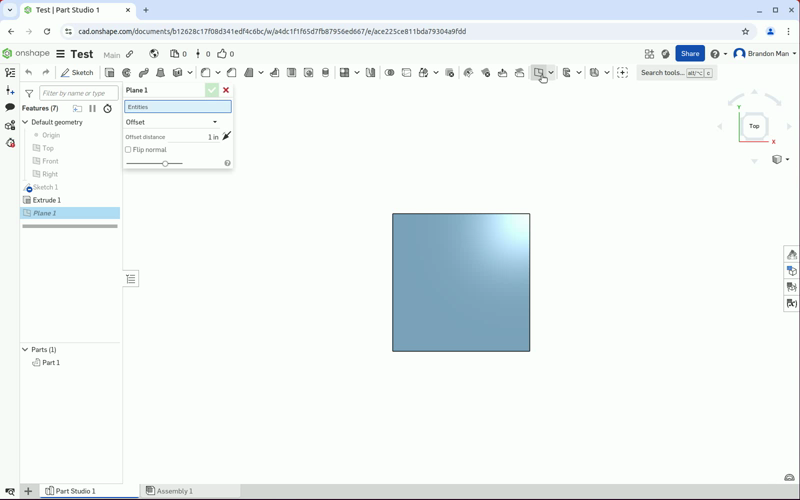
mouse_move(73, 150)
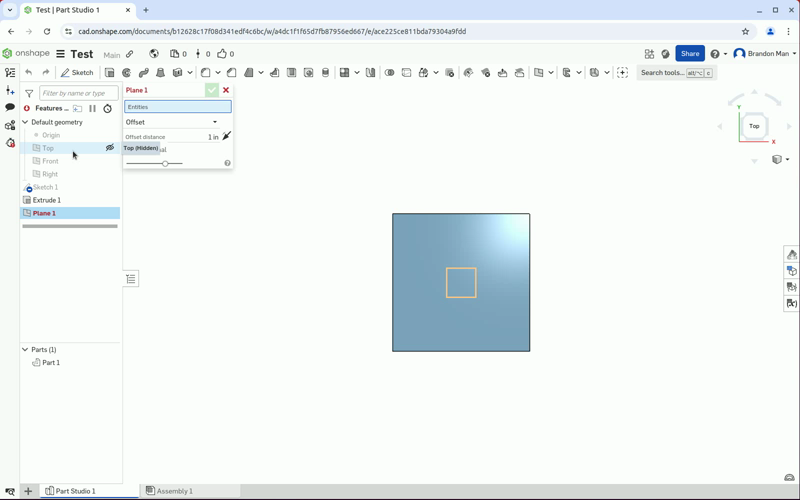
click(73, 150)
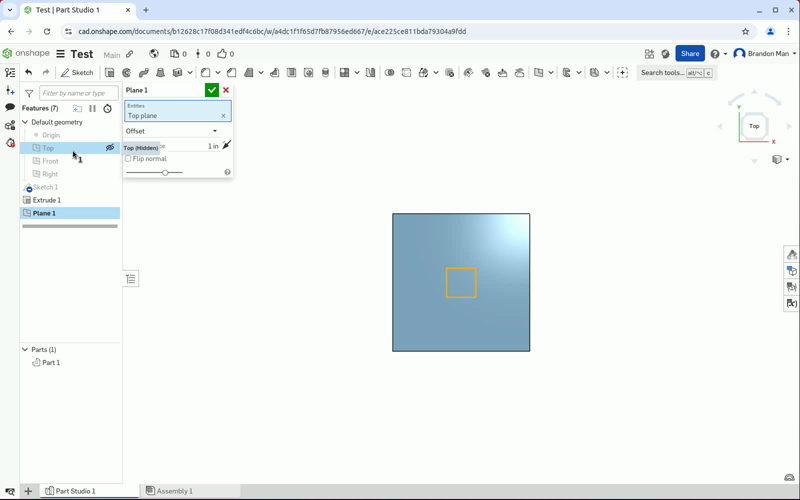
key(tab, 2)
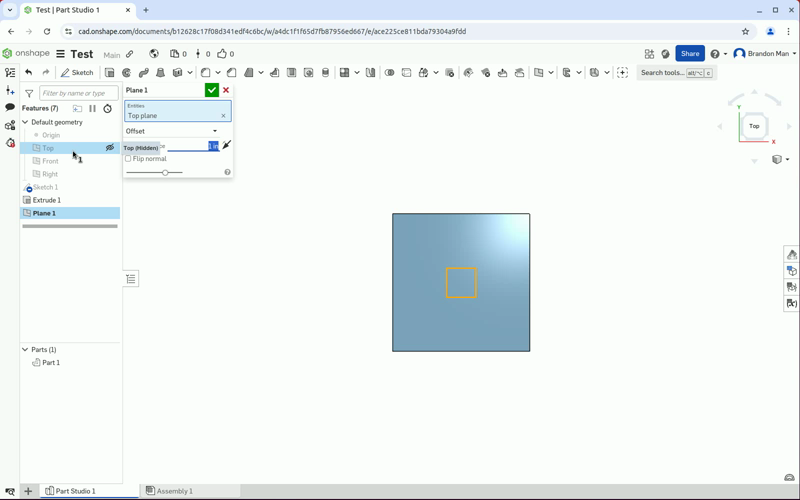
text(3.358)
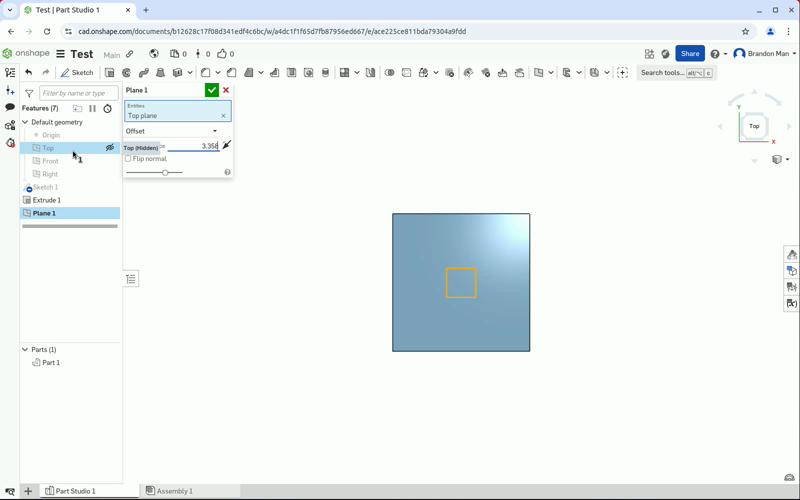
key(enter, 2)
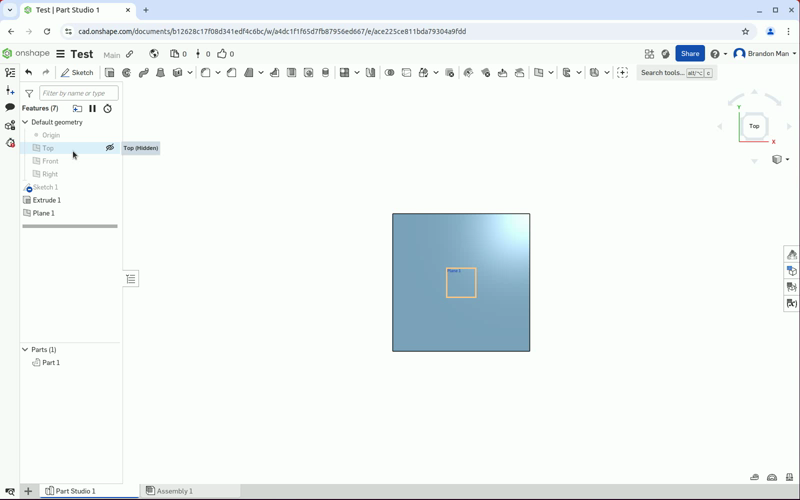
key(shift+s)
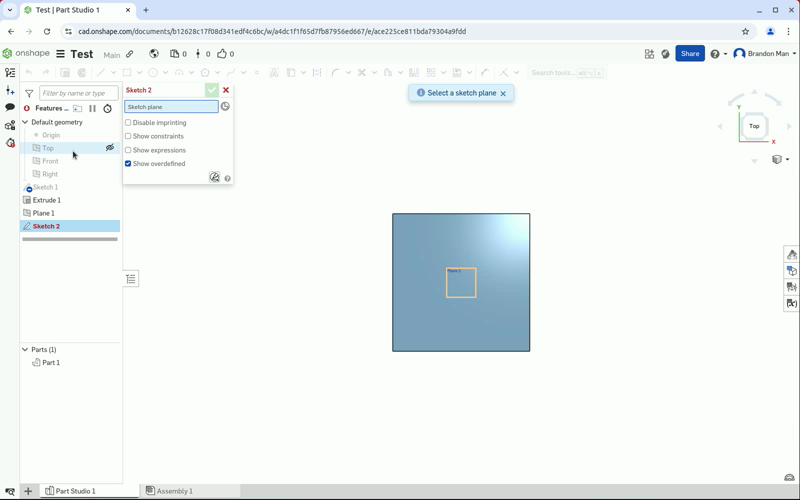
mouse_move(73, 215)
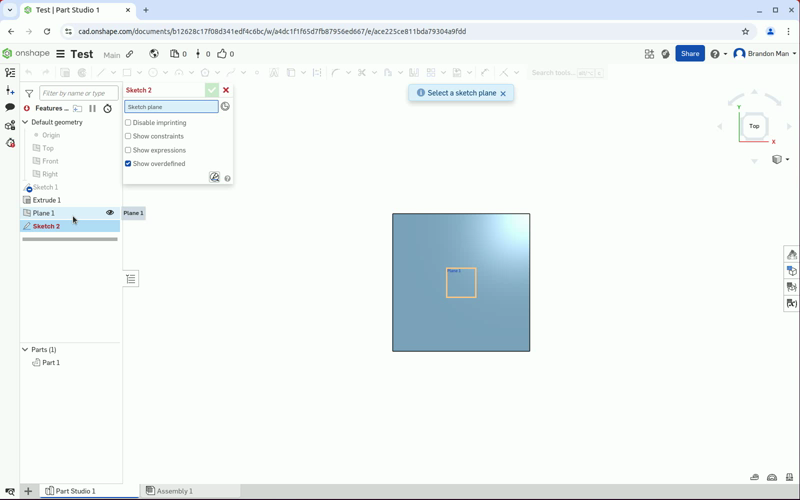
click(73, 215)
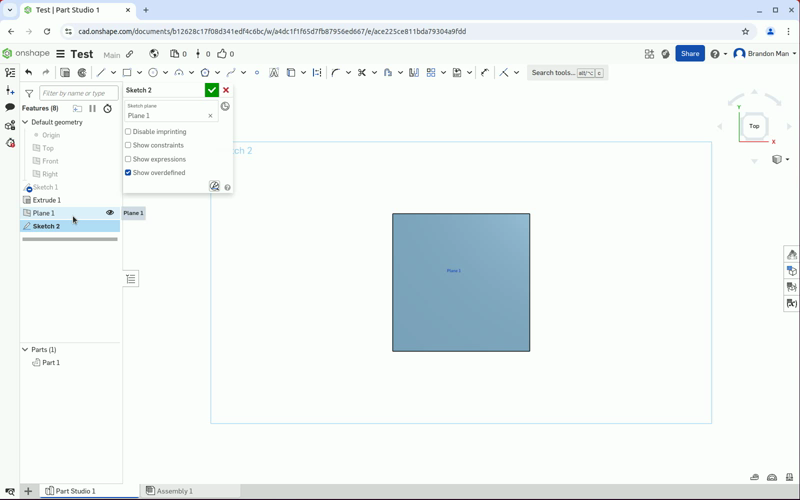
mouse_move(73, 352)
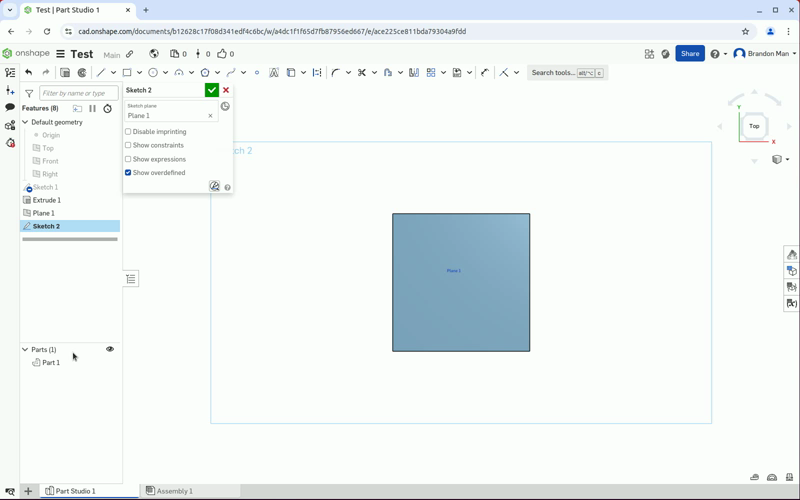
key(y)
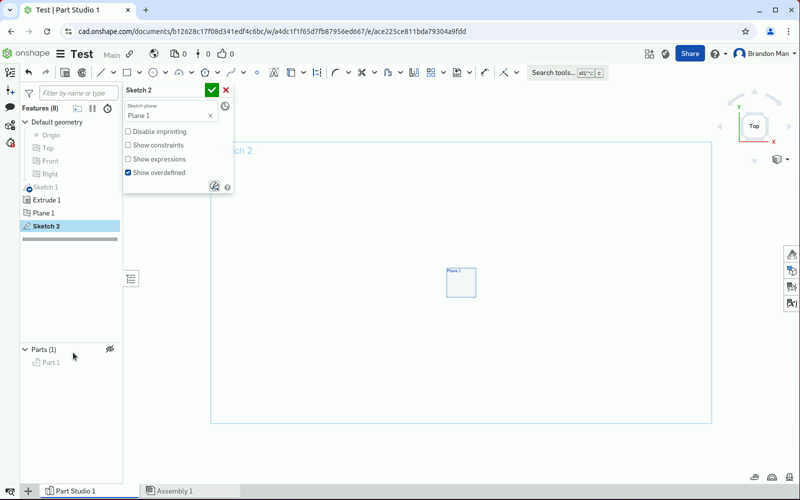
key(l)
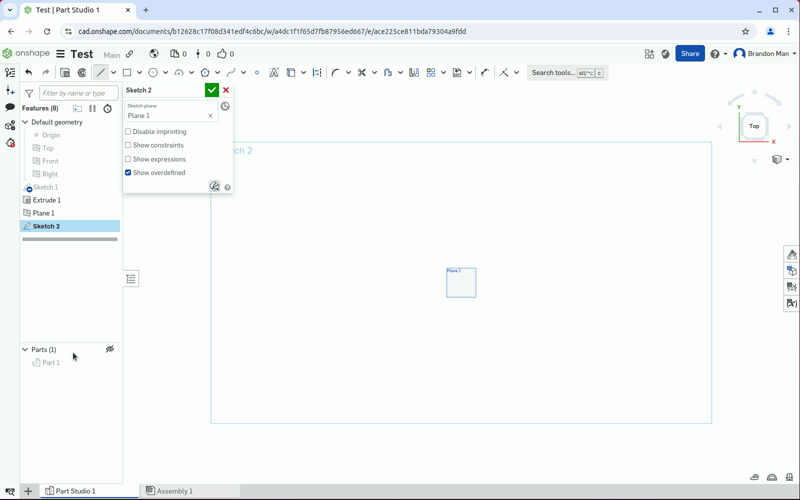
key_down(shift)
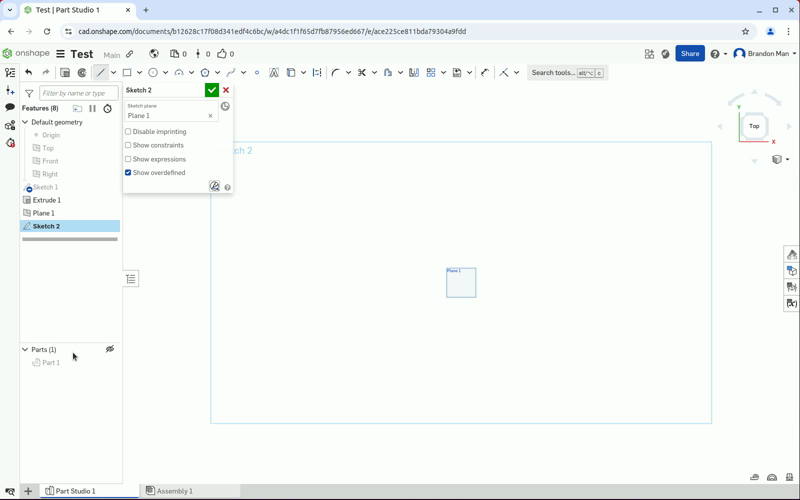
mouse_move(424, 319)
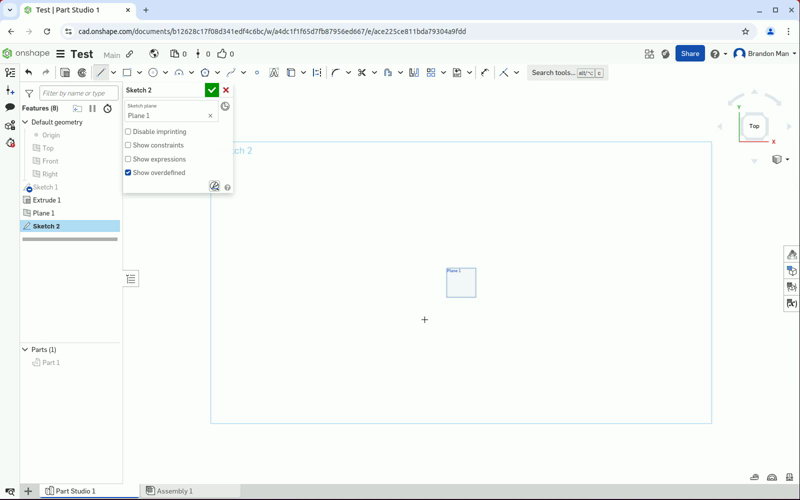
click(424, 319)
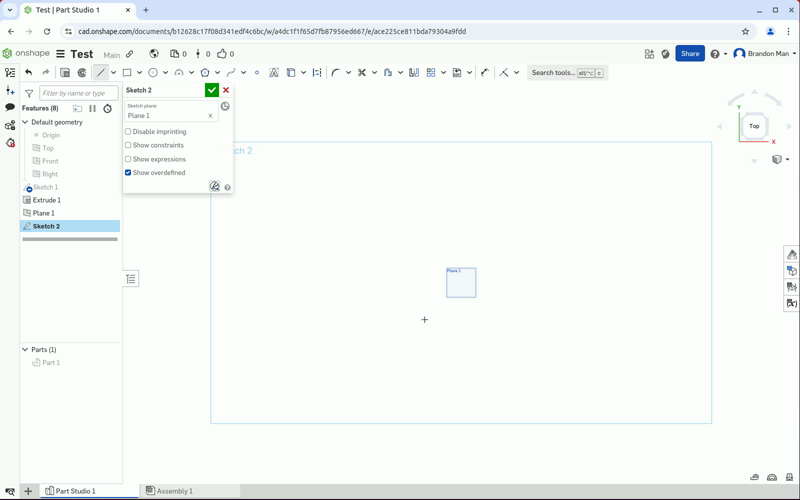
key_up(shift)
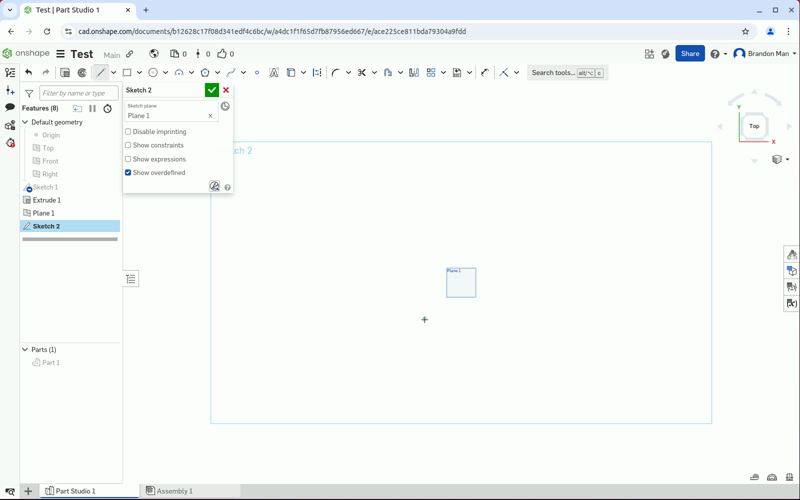
key_down(shift)
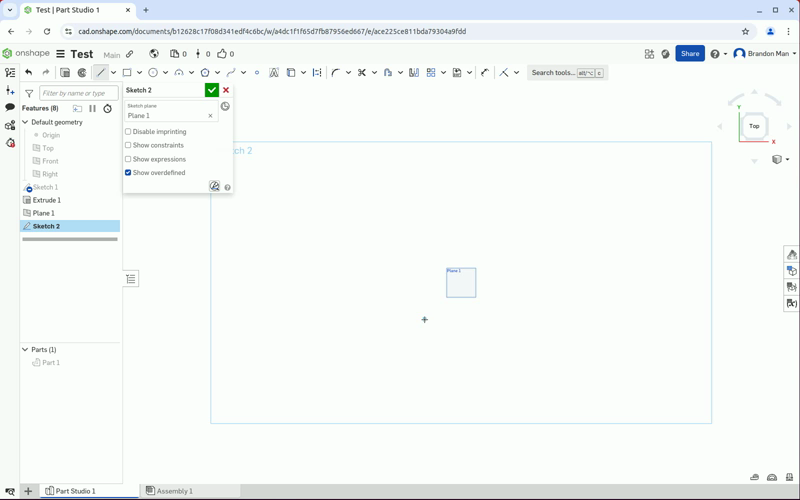
mouse_move(497, 319)
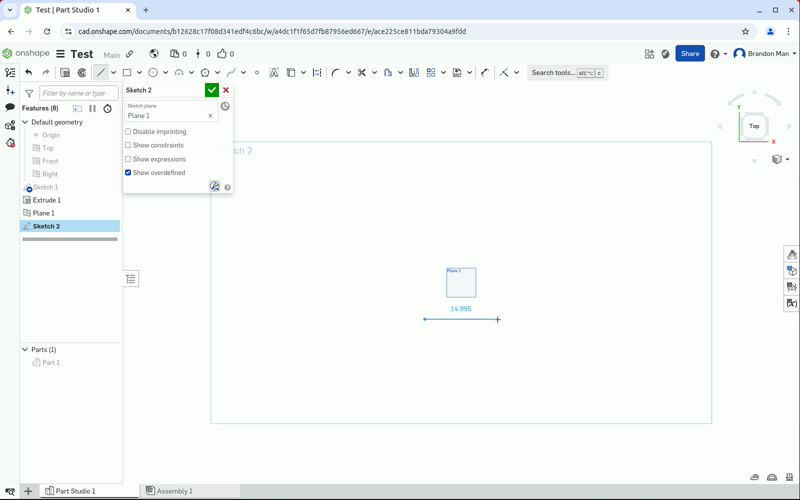
click(497, 319)
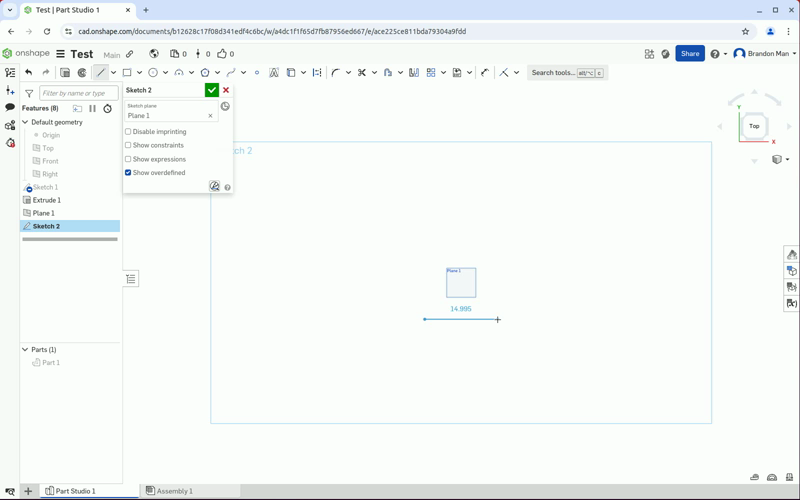
key_up(shift)
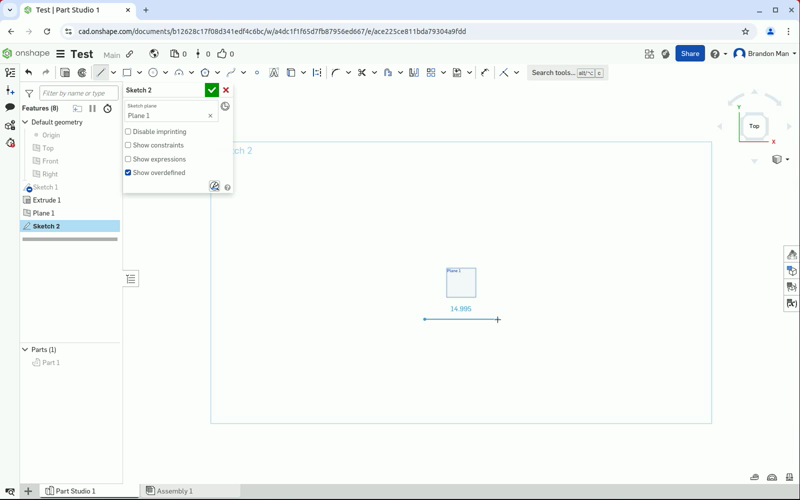
key_down(shift)
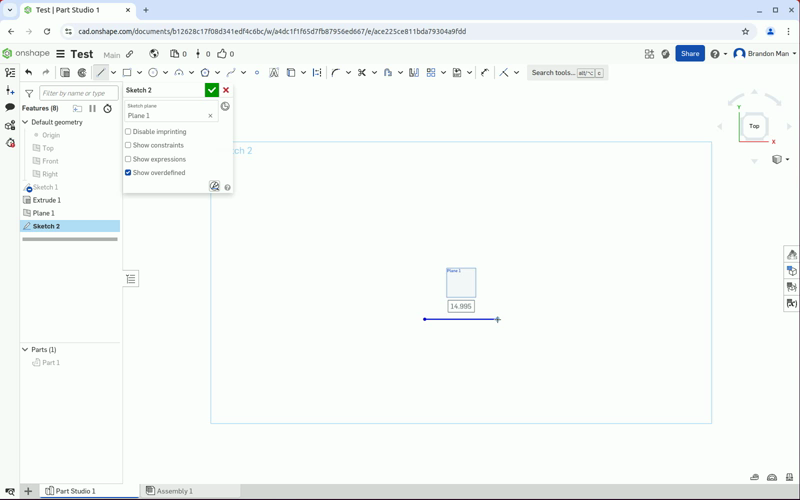
mouse_move(497, 246)
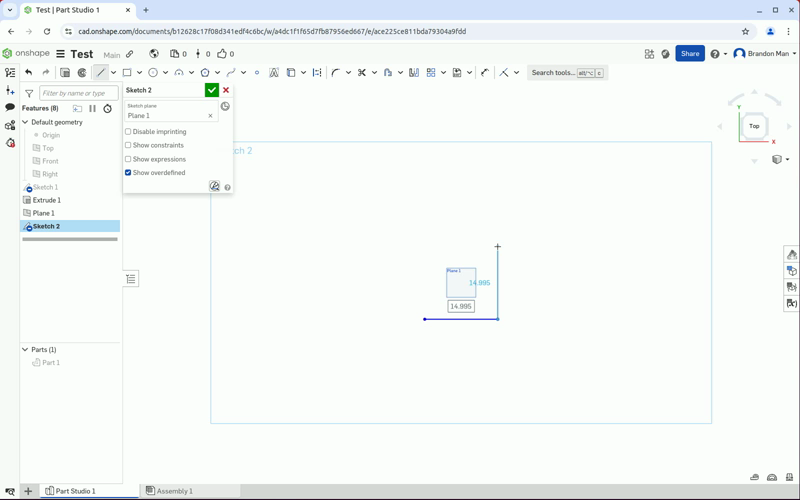
click(497, 246)
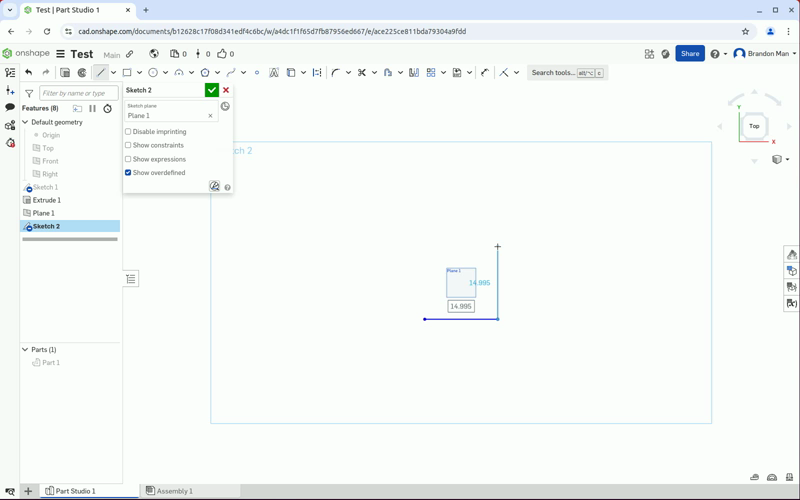
key_up(shift)
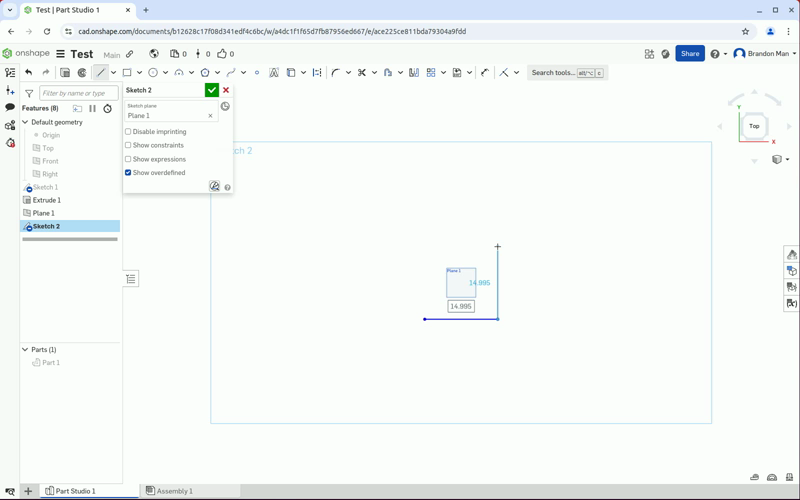
key_down(shift)
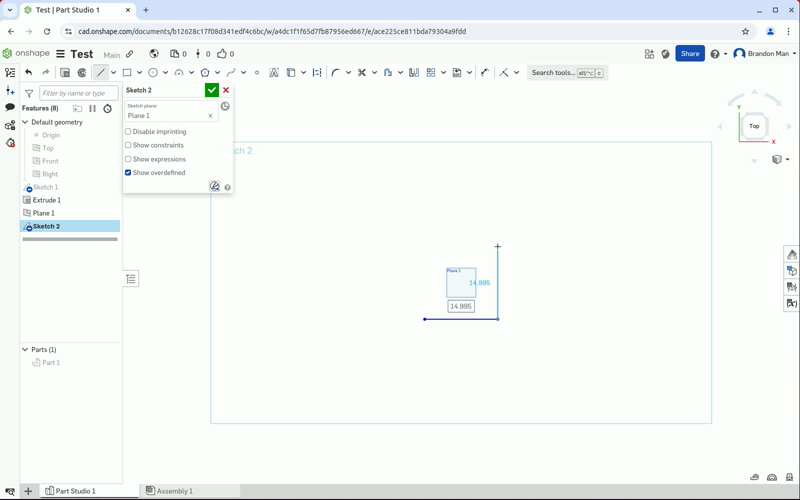
mouse_move(424, 246)
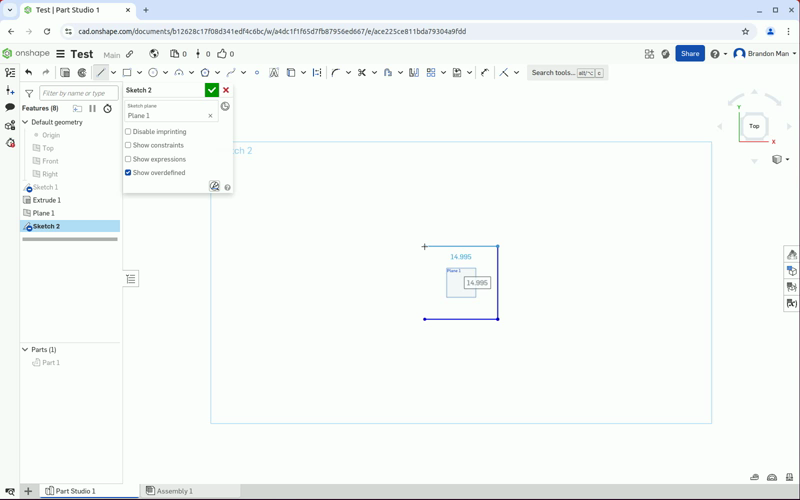
click(424, 246)
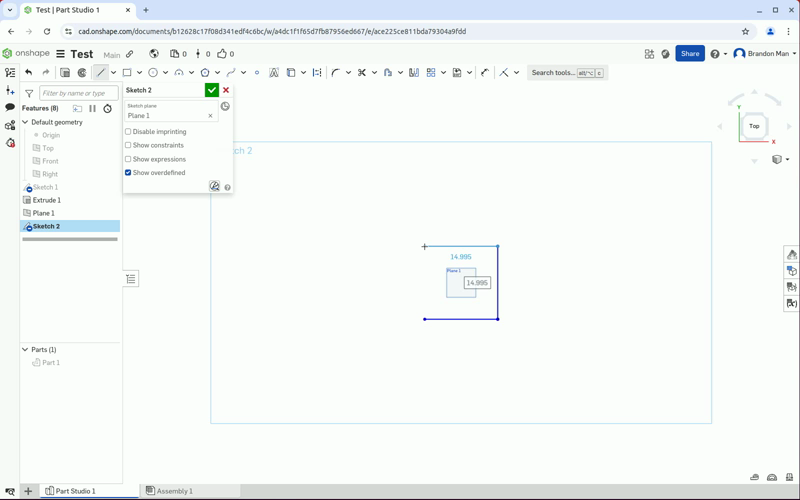
key_up(shift)
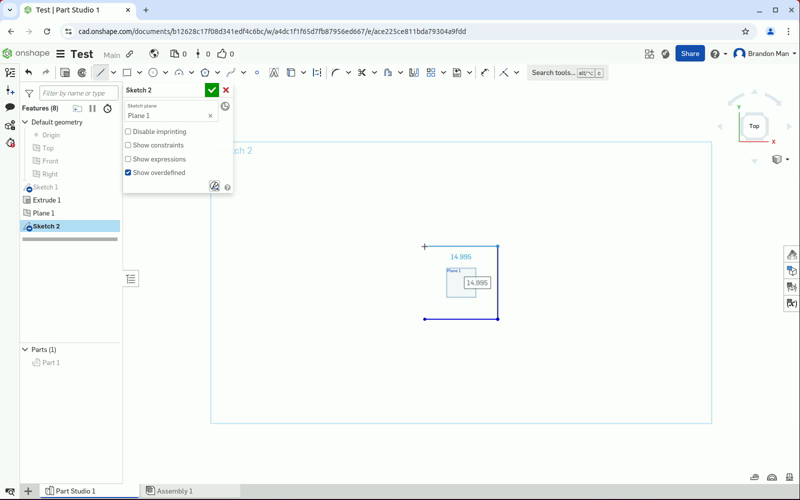
key_down(shift)
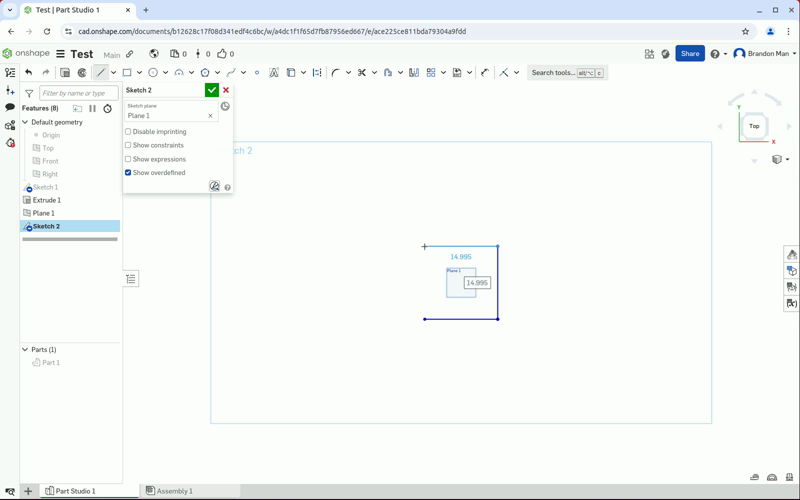
mouse_move(424, 319)
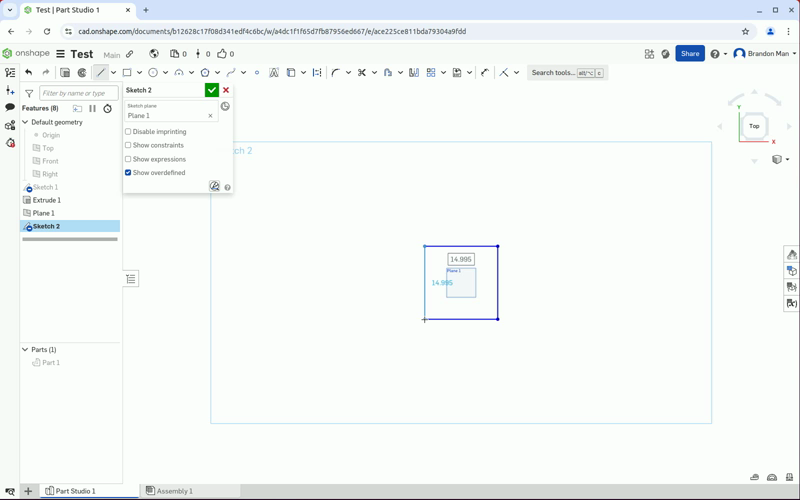
key_up(shift)
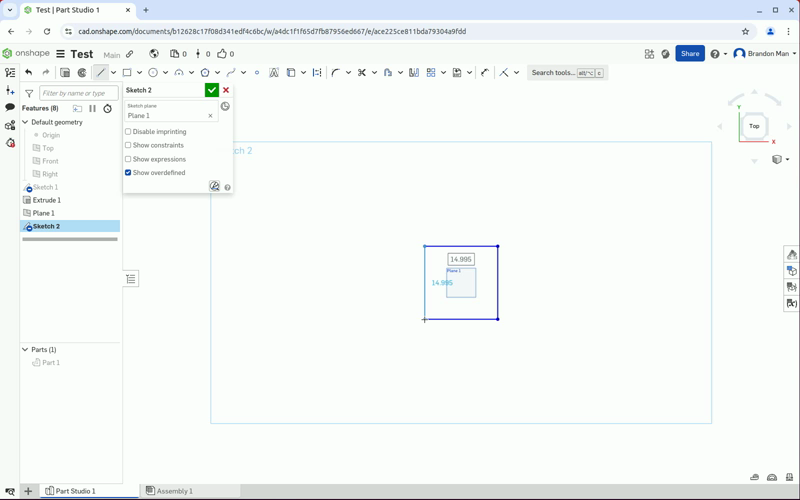
click(424, 319)
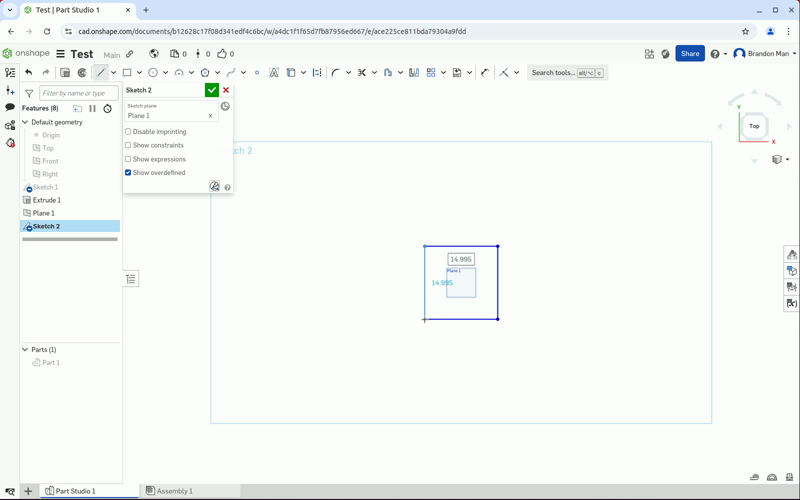
key(esc)
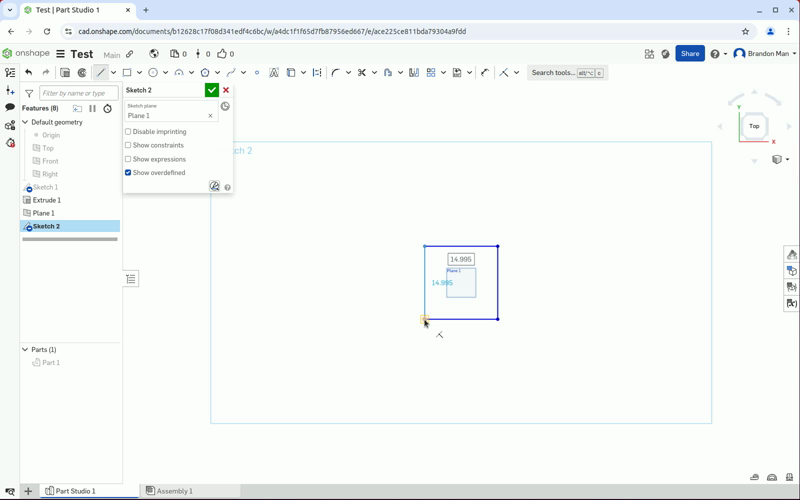
mouse_move(439, 297)
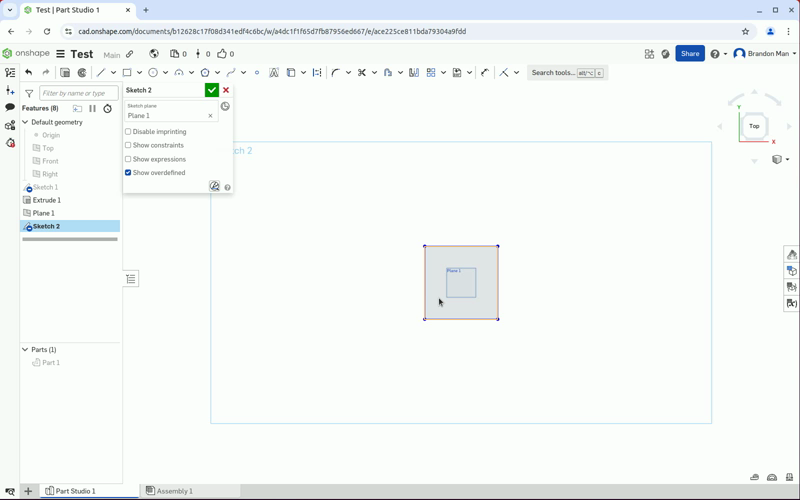
click(439, 297)
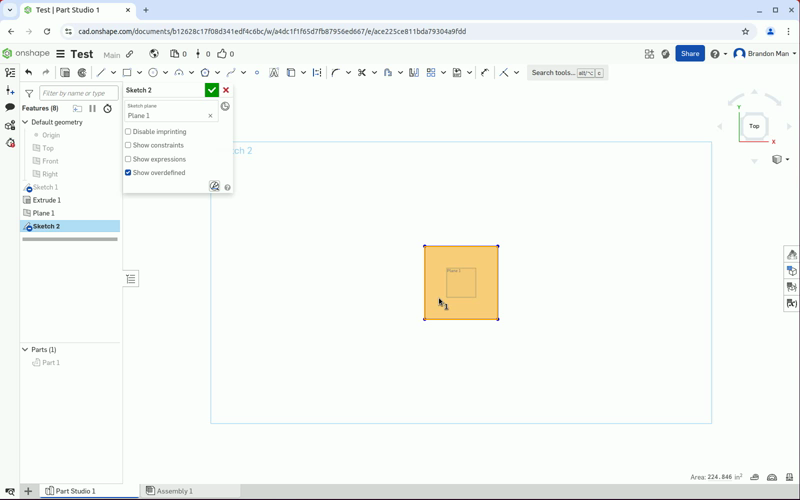
mouse_move(73, 352)
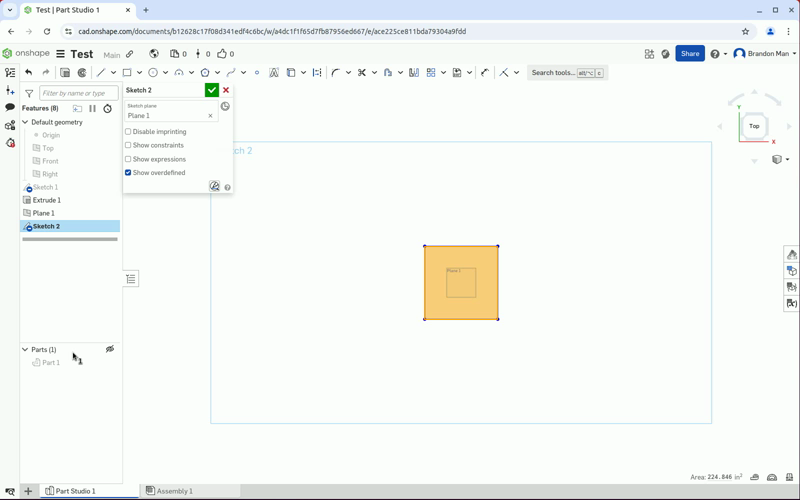
key(shift+y)
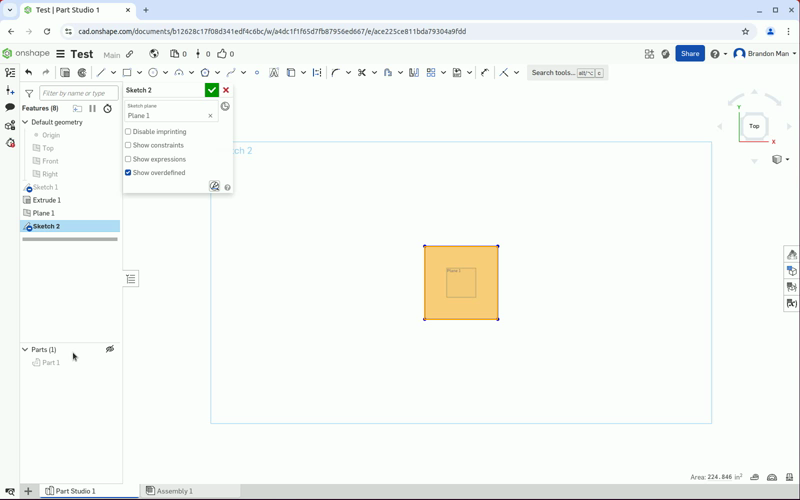
key(shift+e)
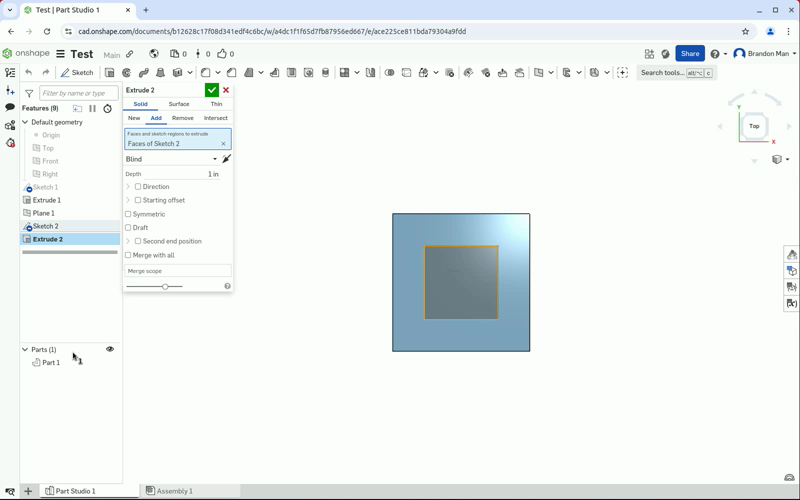
mouse_move(143, 106)
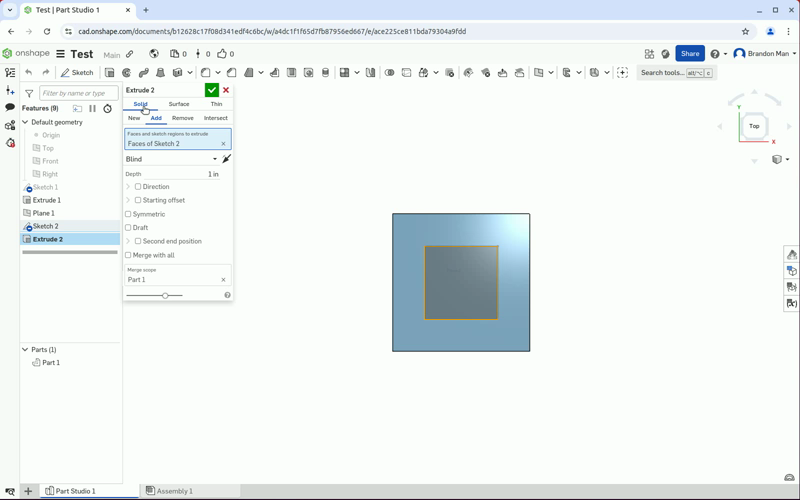
click(143, 106)
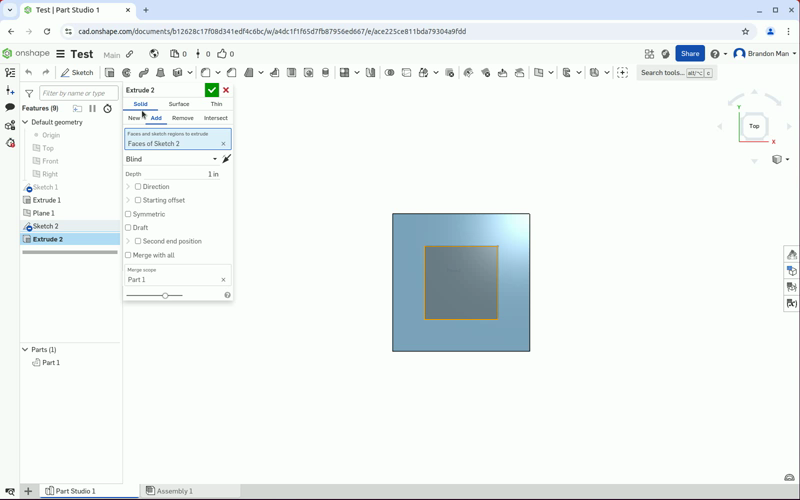
mouse_move(137, 120)
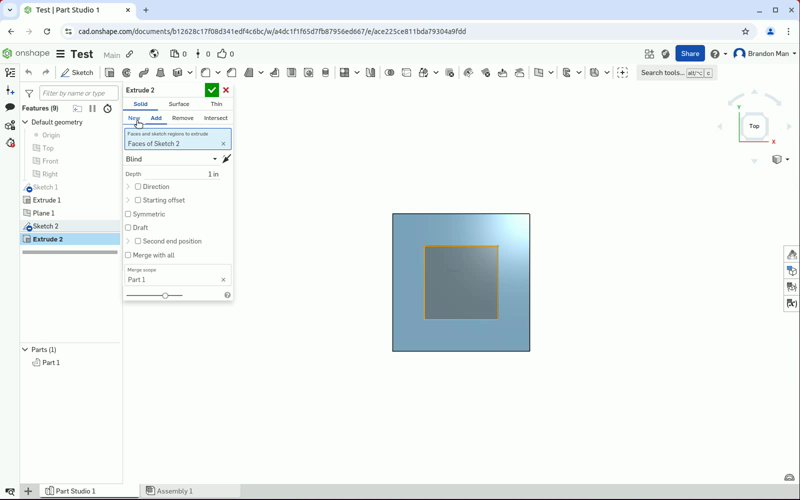
click(137, 120)
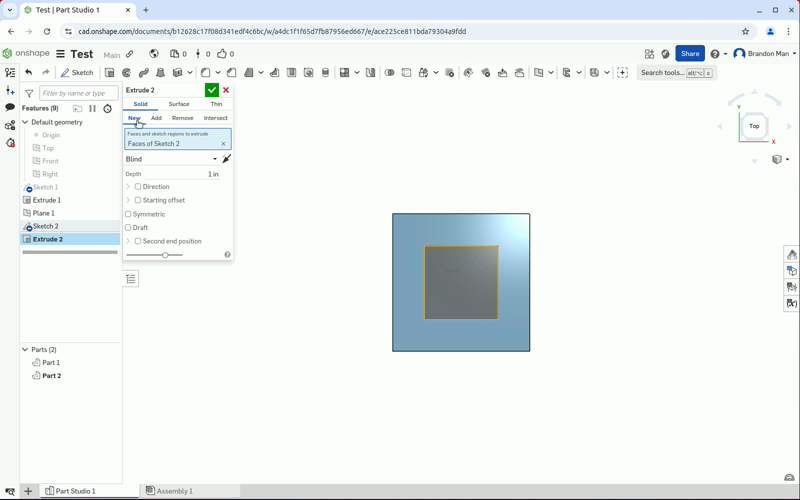
key(tab, 4)
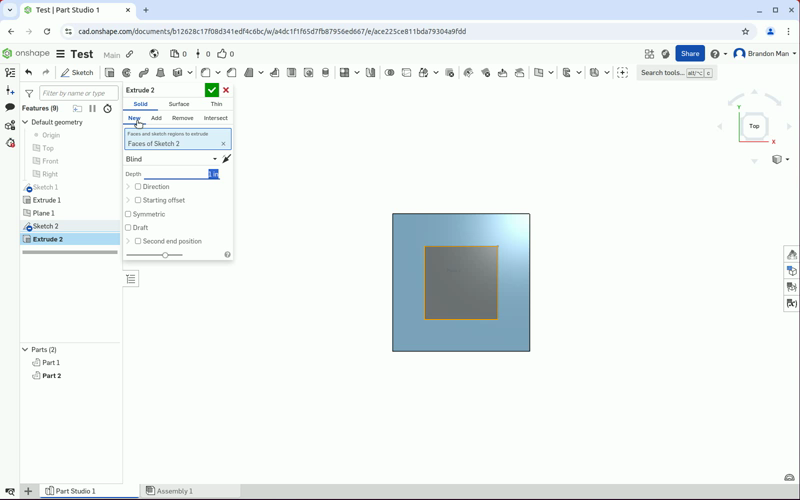
text(16.609)
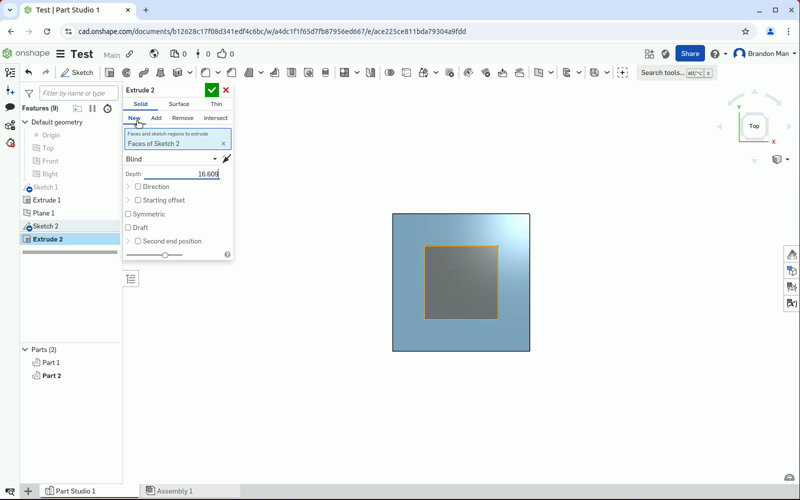
key(enter)
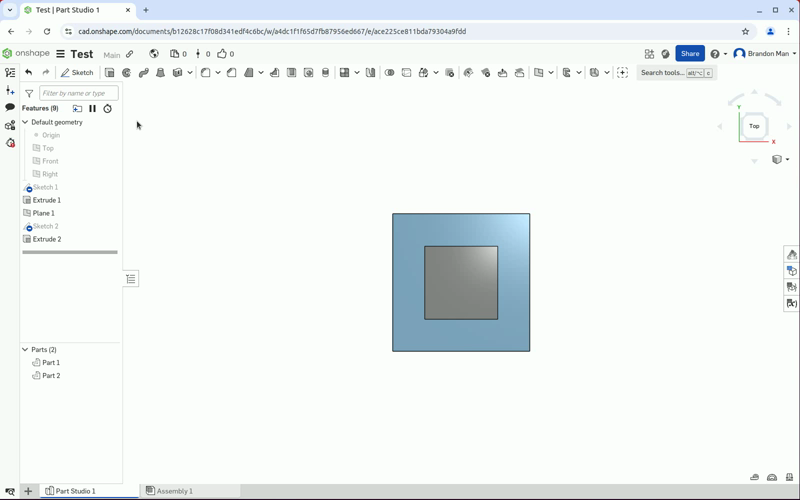
key(shift+h)
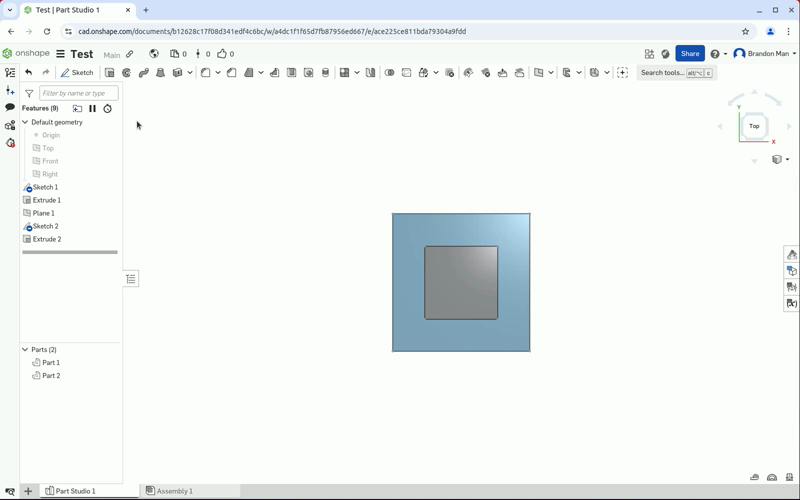
key(shift+h)
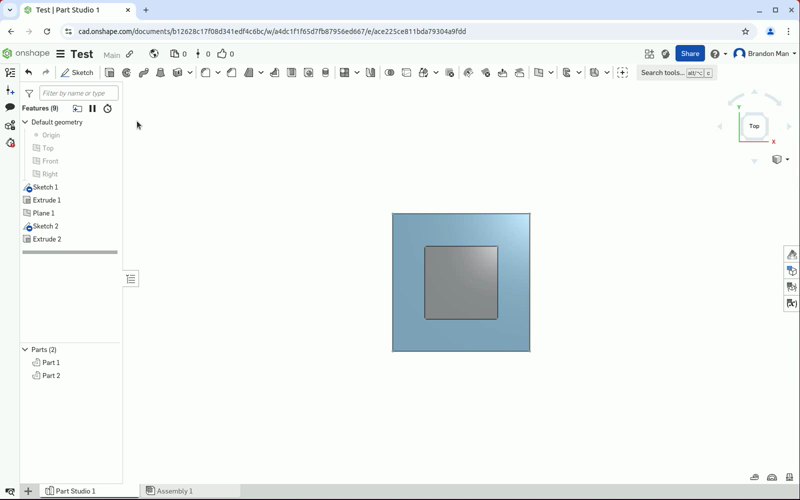
key(shift+7)
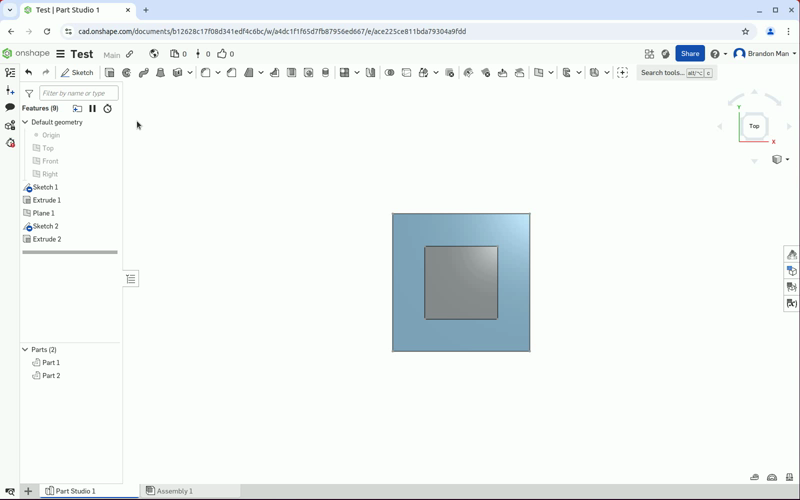
key(up, 3)
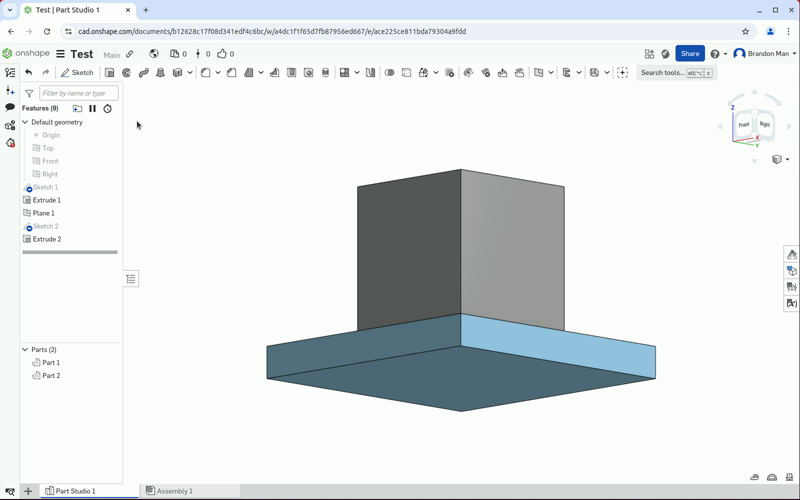
key(left, 3)
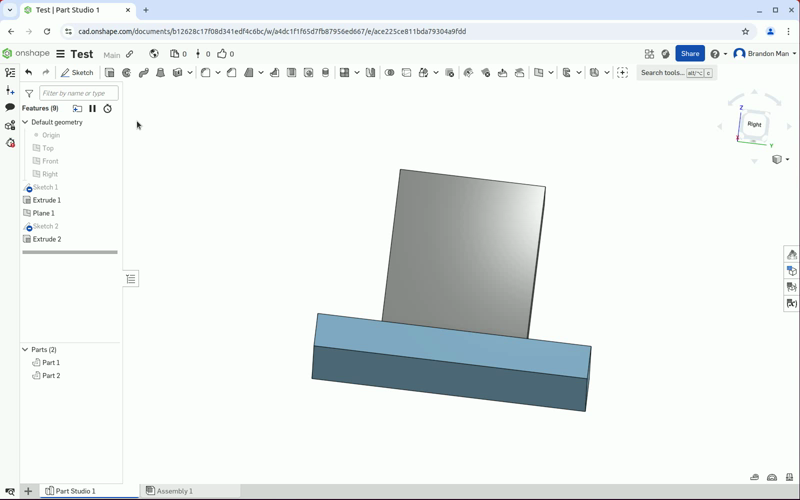
key(right, 3)
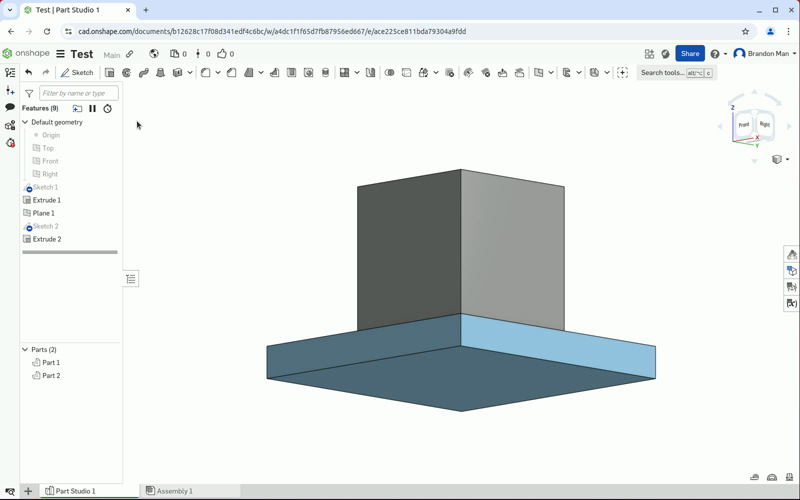
key(down, 3)
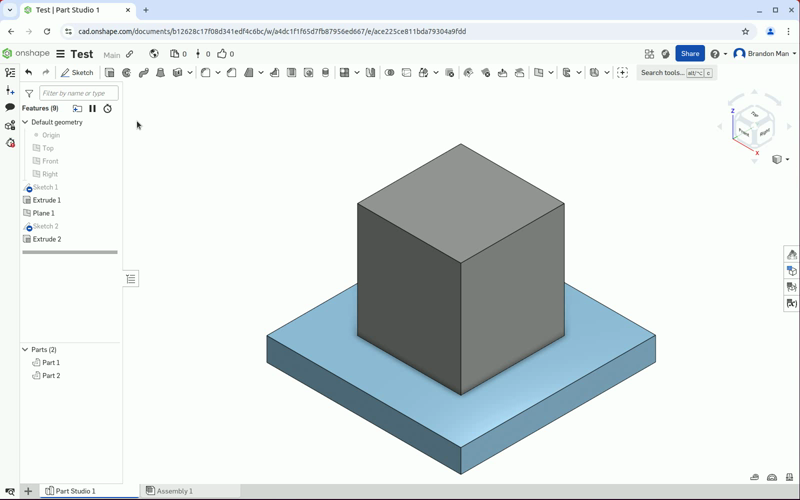
mouse_move(73, 189)
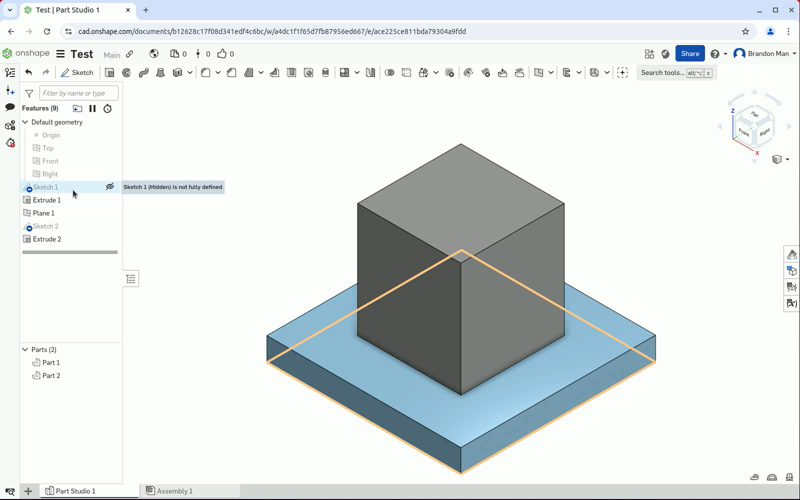
click(73, 189)